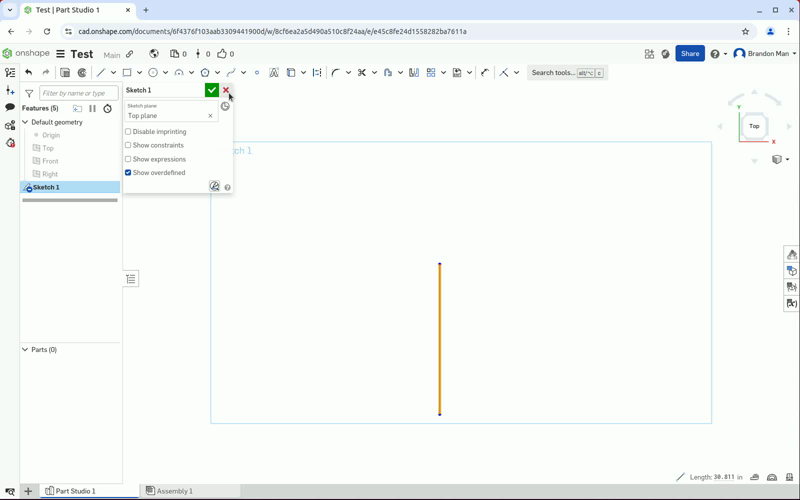
key(shift+h)
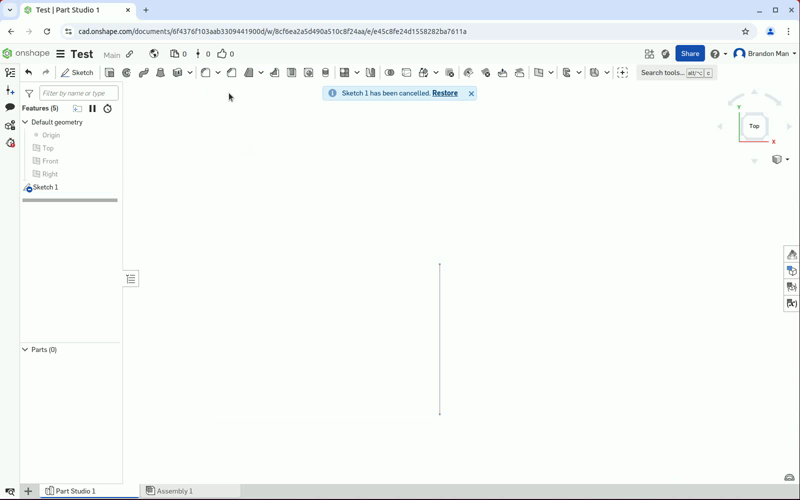
key(shift+s)
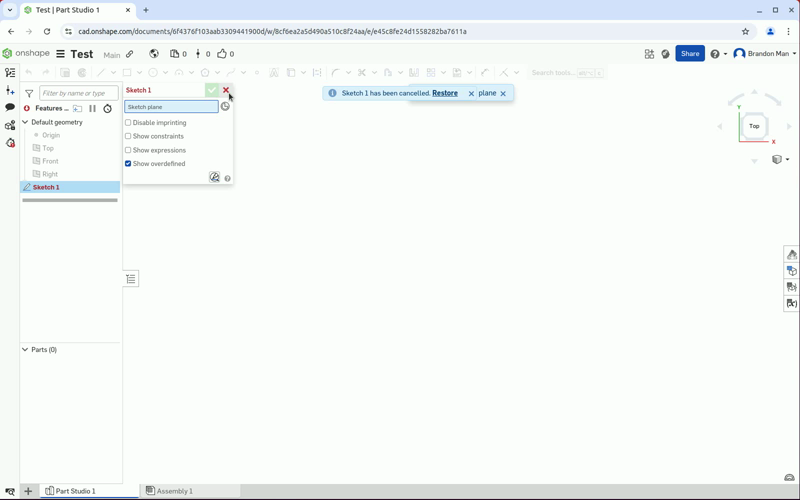
mouse_move(73, 150)
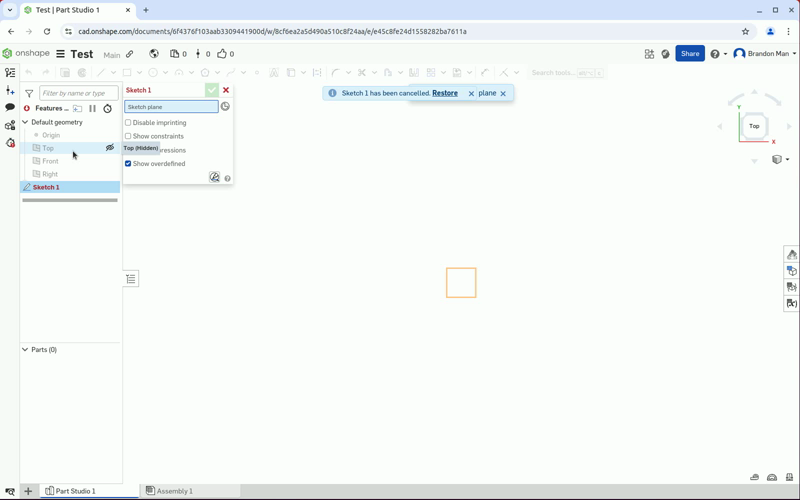
click(73, 150)
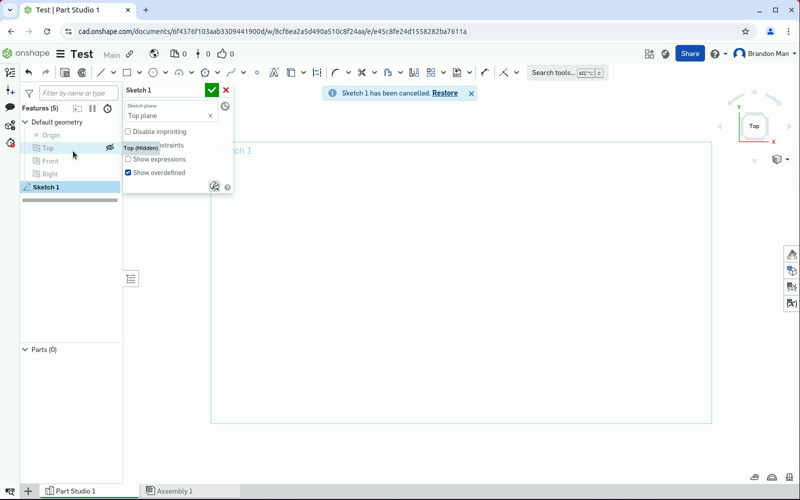
mouse_move(73, 352)
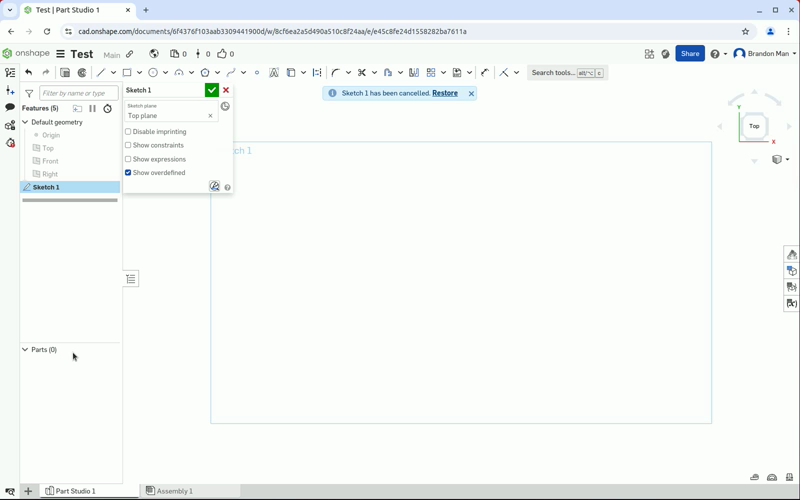
key(y)
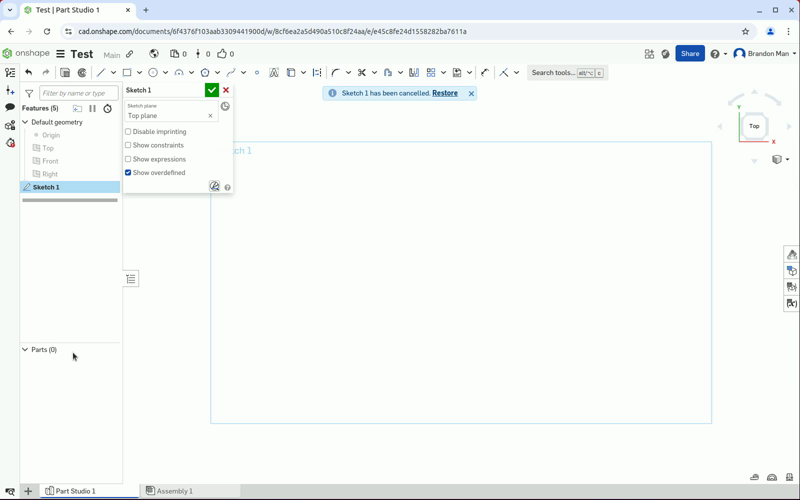
key(l)
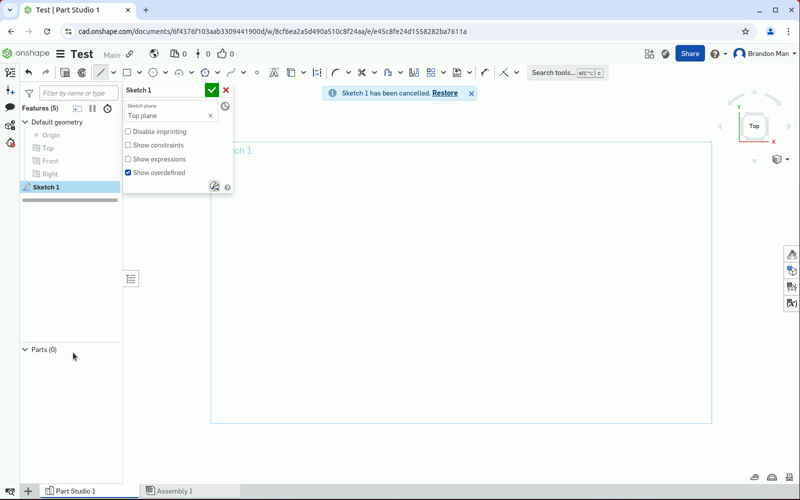
key_down(shift)
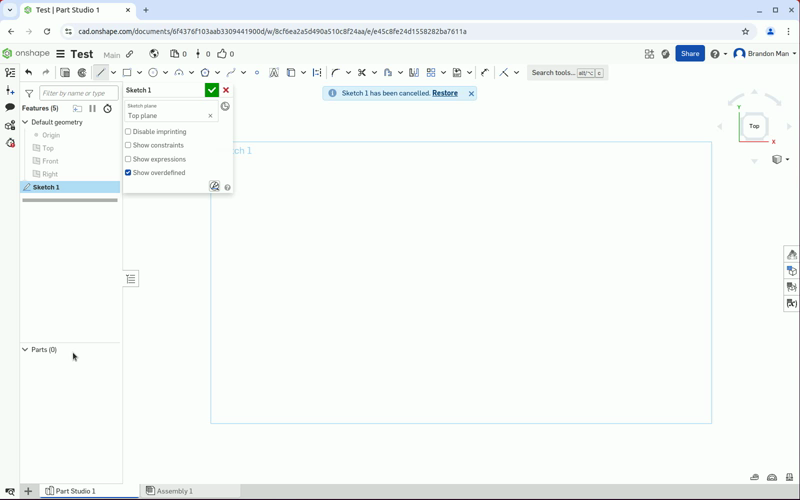
mouse_move(349, 282)
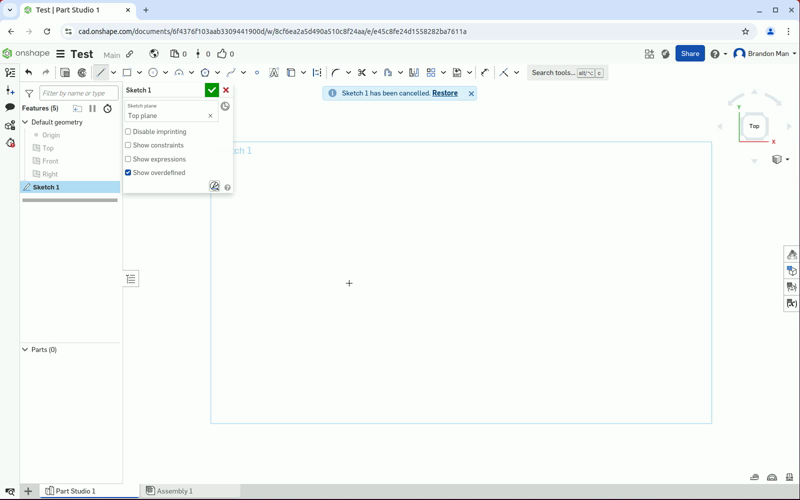
click(349, 282)
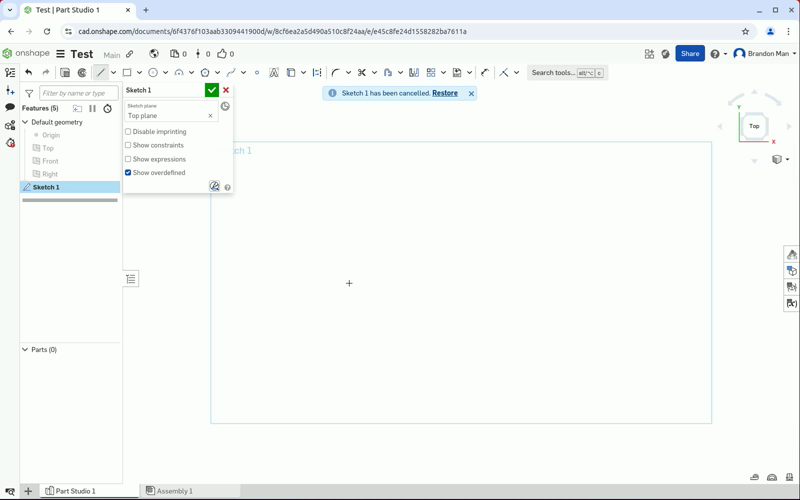
key_up(shift)
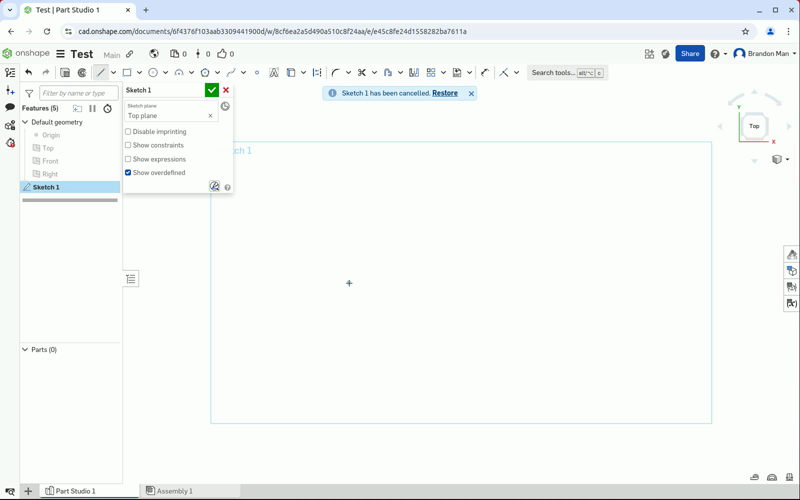
key_down(shift)
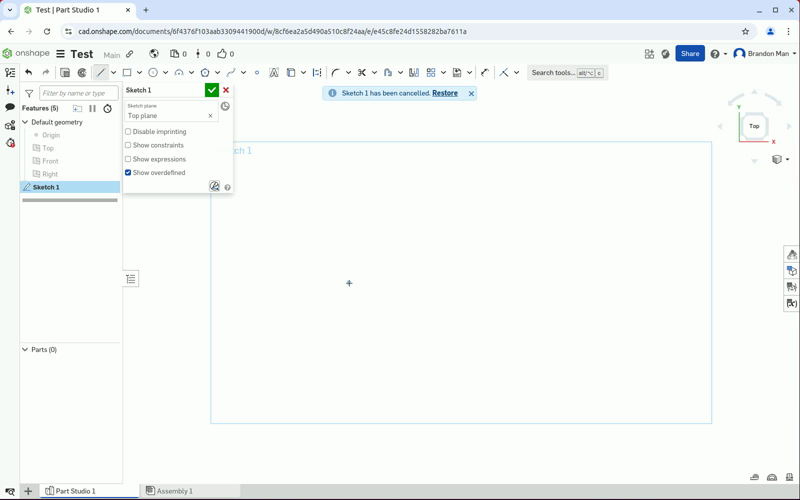
mouse_move(405, 378)
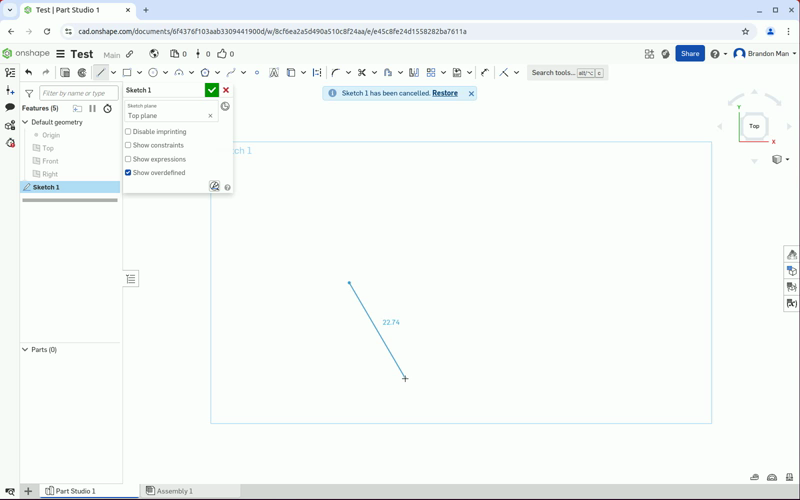
click(405, 378)
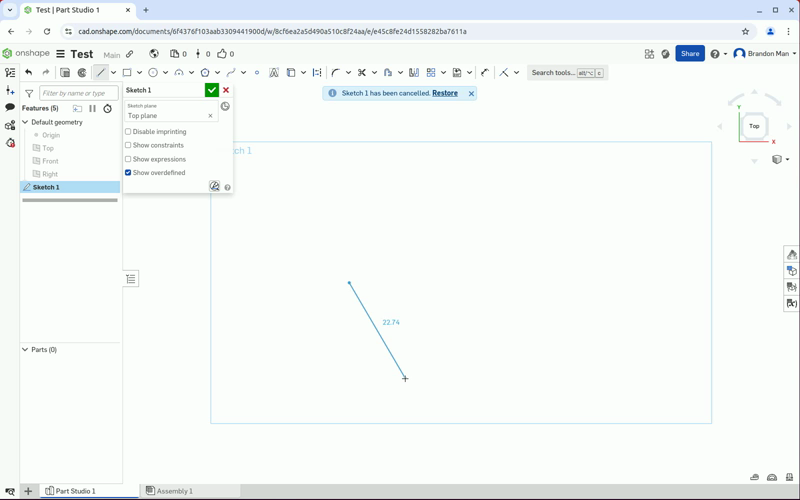
key_up(shift)
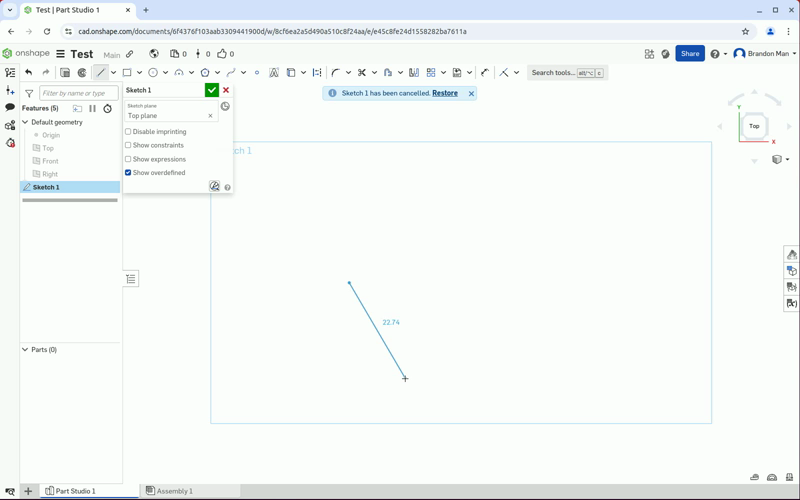
key_down(shift)
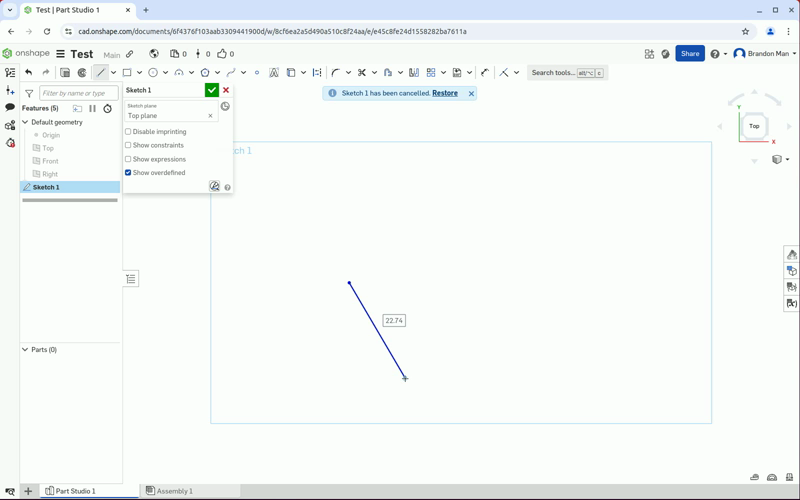
mouse_move(514, 378)
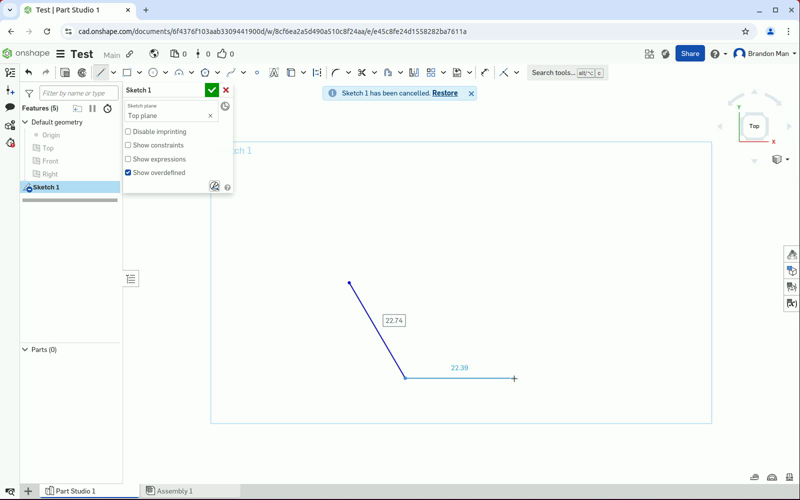
click(514, 378)
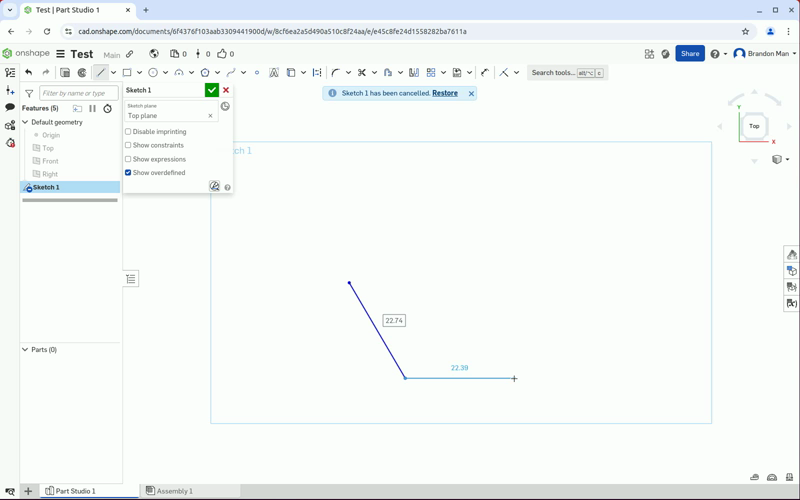
key_up(shift)
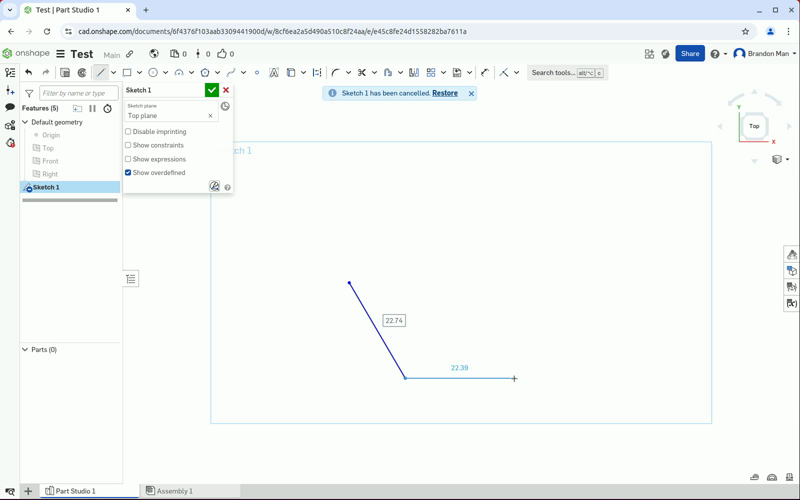
key_down(shift)
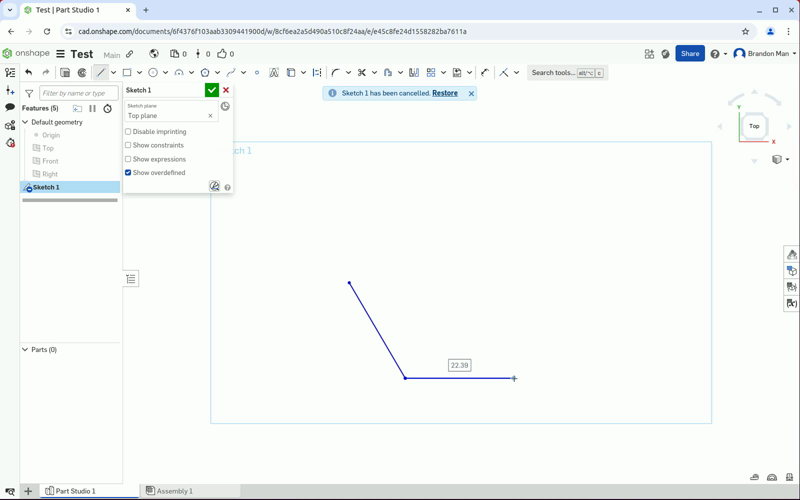
mouse_move(569, 282)
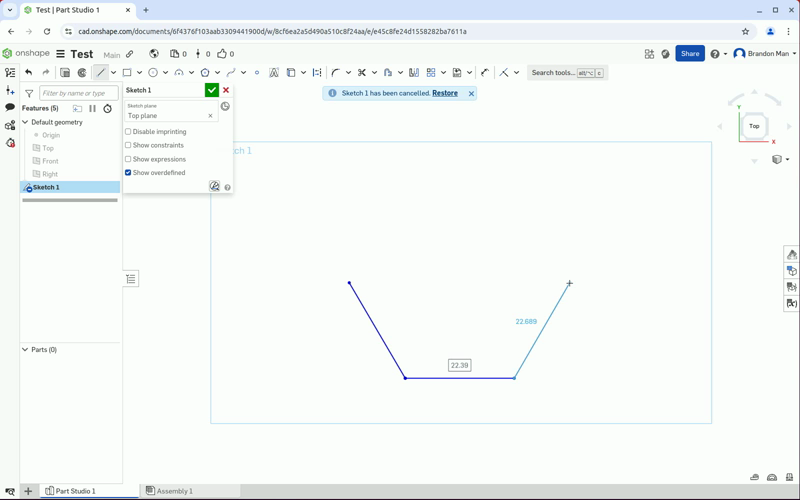
click(569, 282)
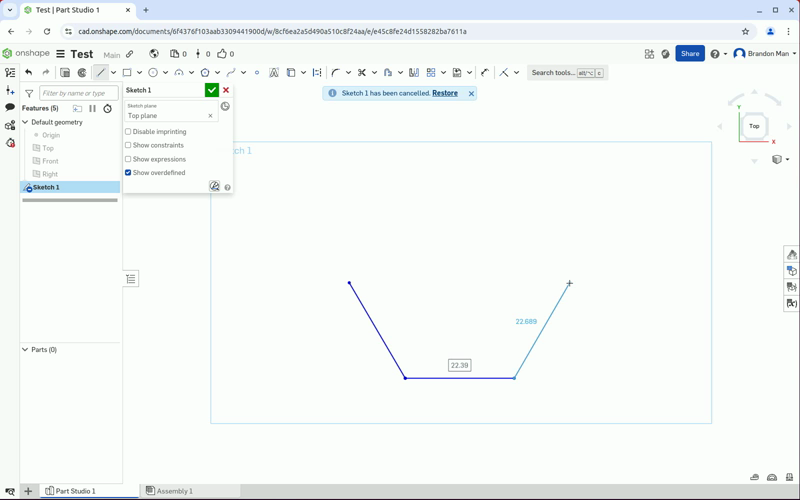
key_up(shift)
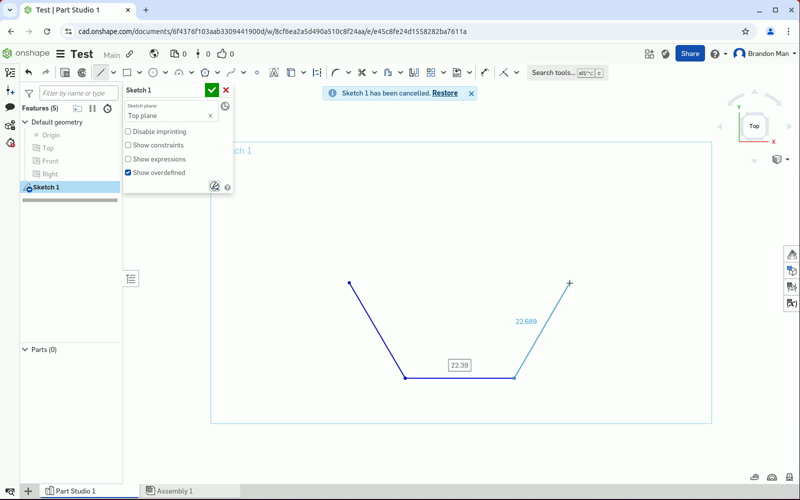
key_down(shift)
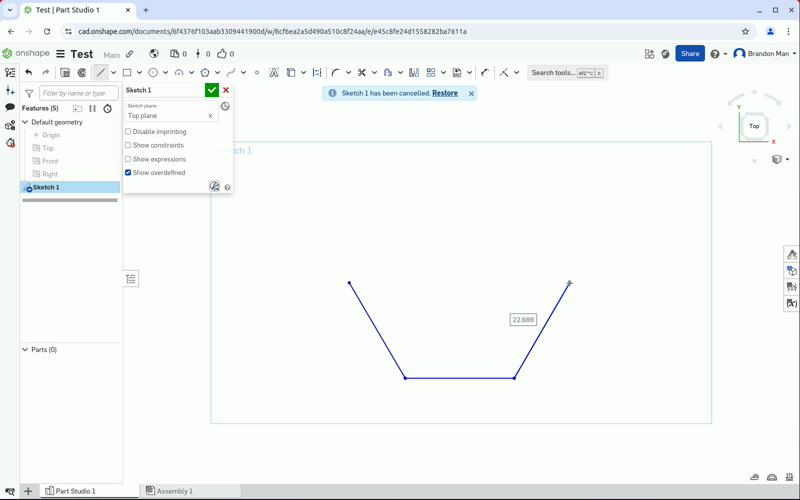
mouse_move(514, 187)
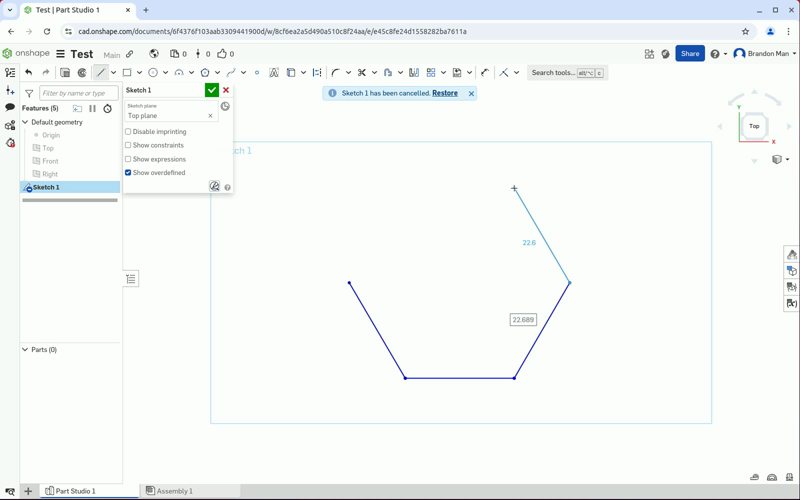
click(514, 187)
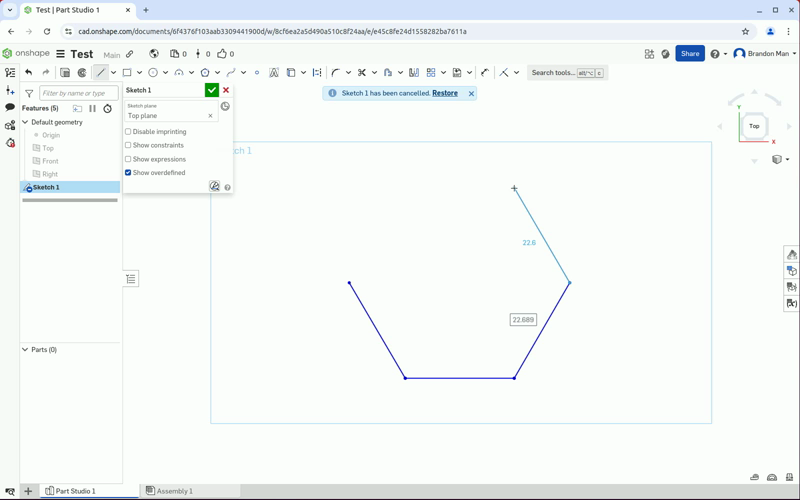
key_up(shift)
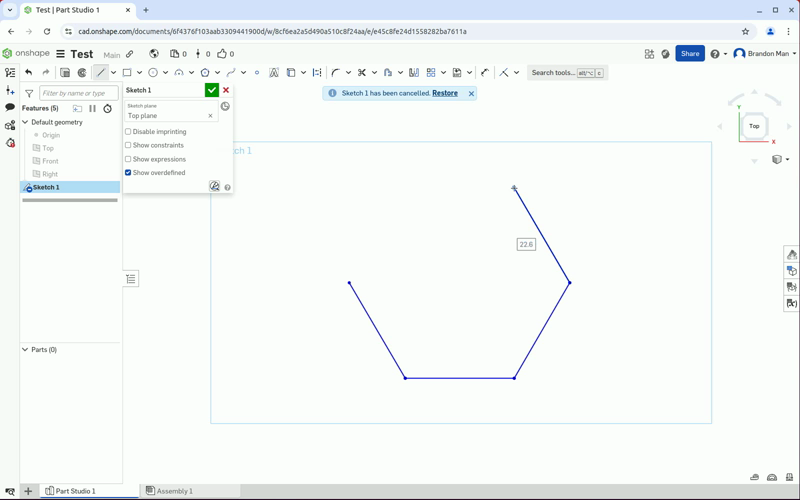
key_down(shift)
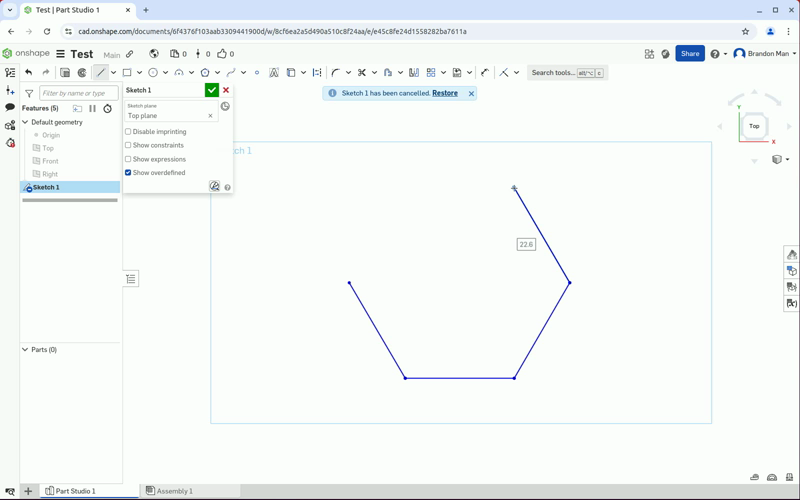
mouse_move(405, 187)
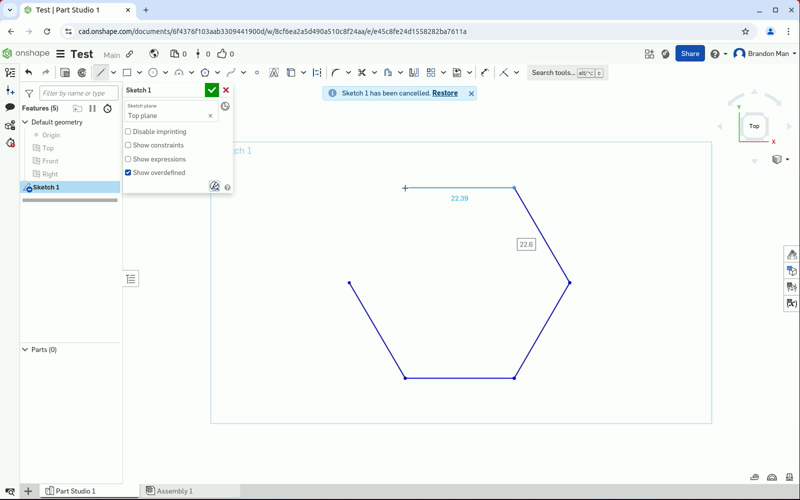
click(405, 187)
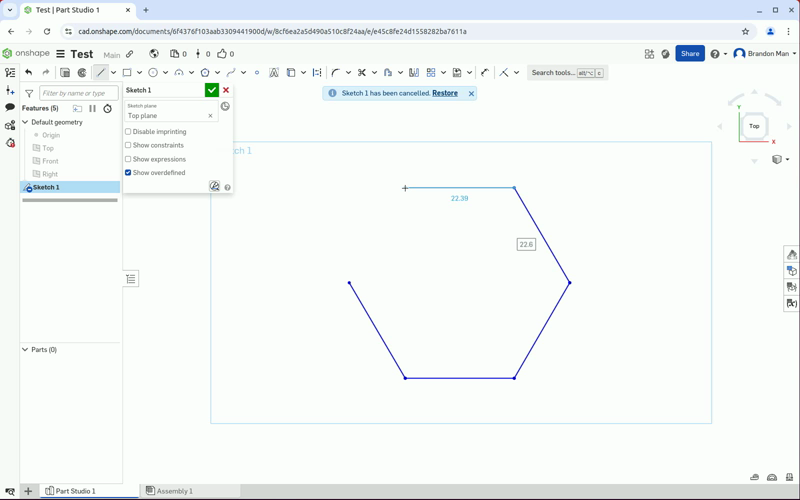
key_up(shift)
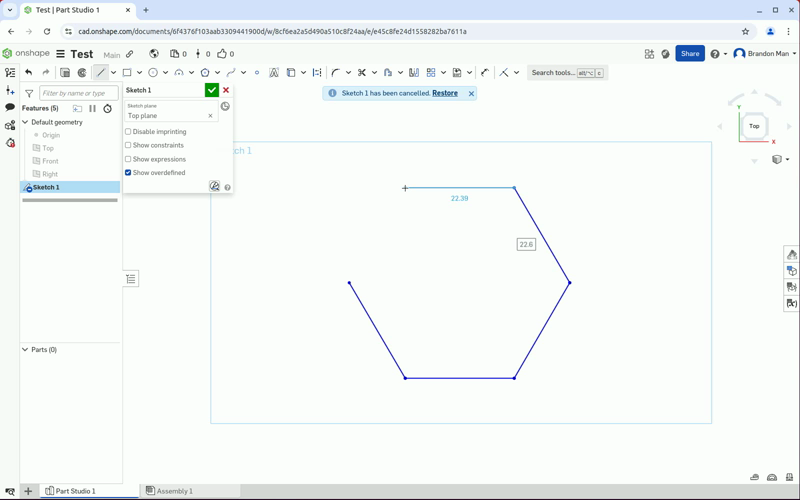
key_down(shift)
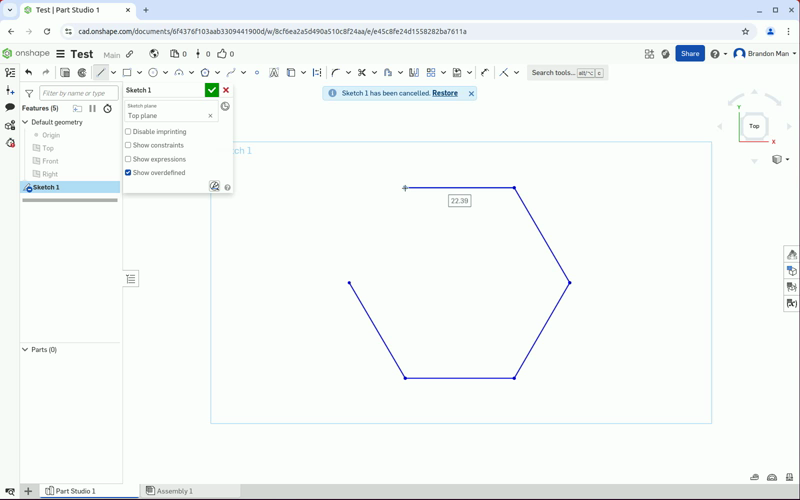
mouse_move(349, 282)
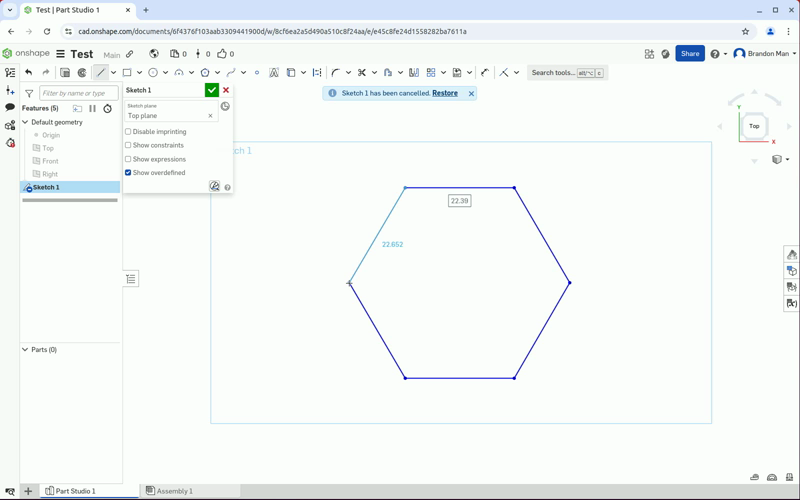
key_up(shift)
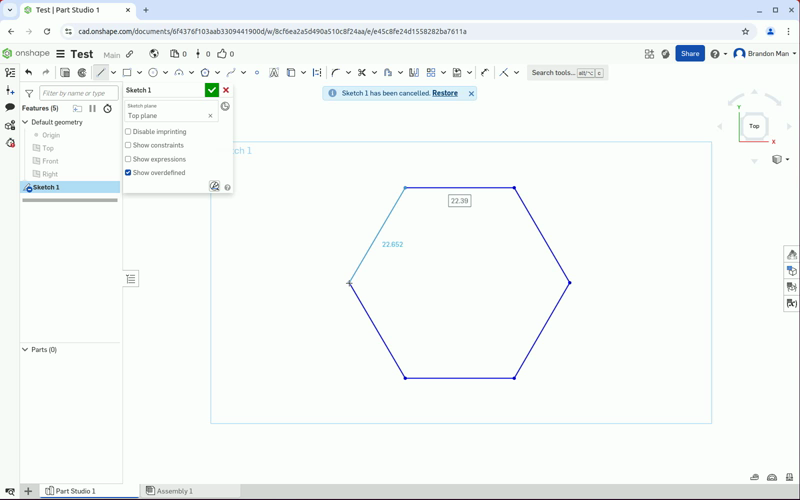
click(349, 282)
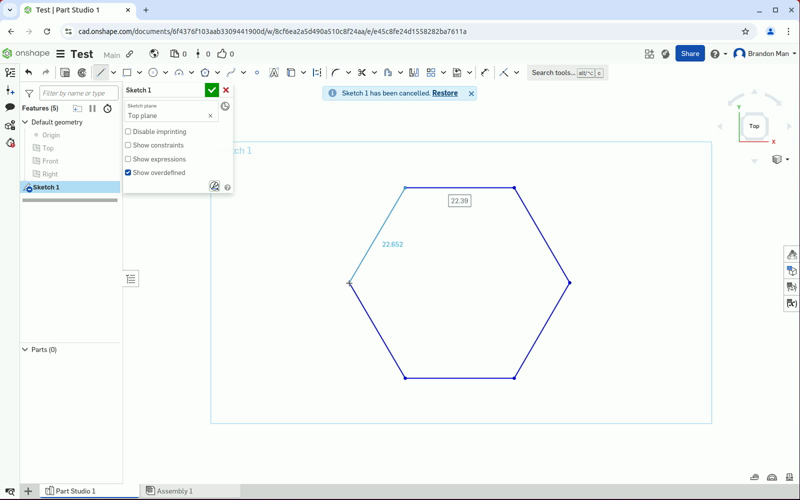
key(esc)
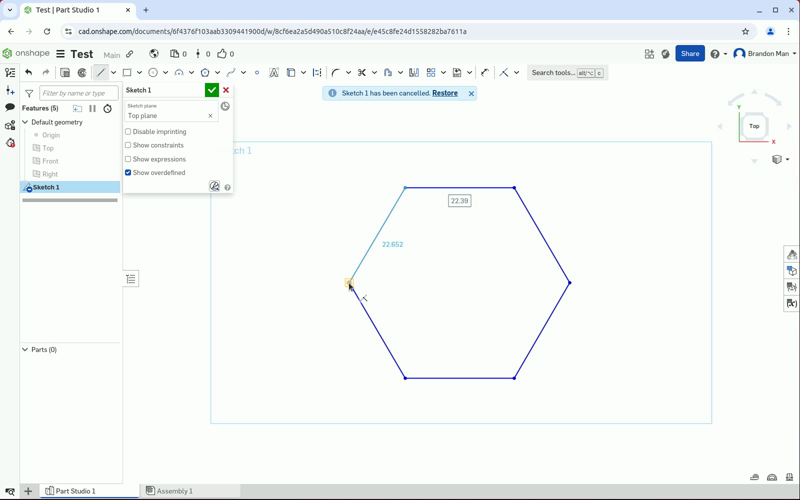
mouse_move(392, 267)
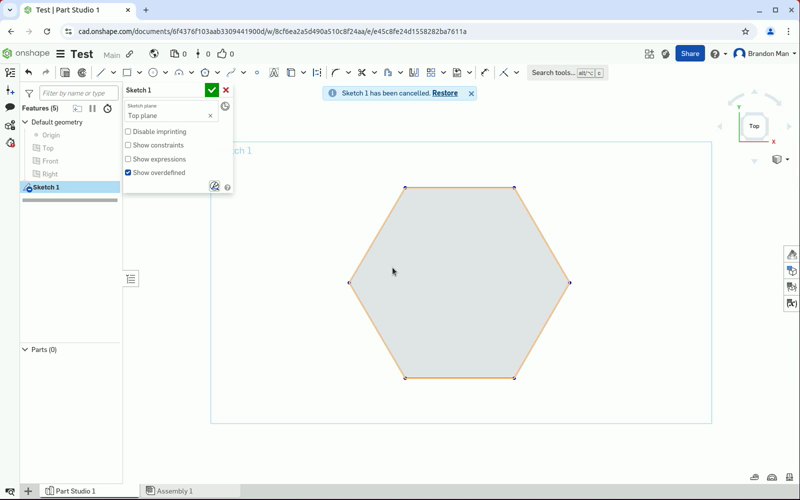
click(392, 267)
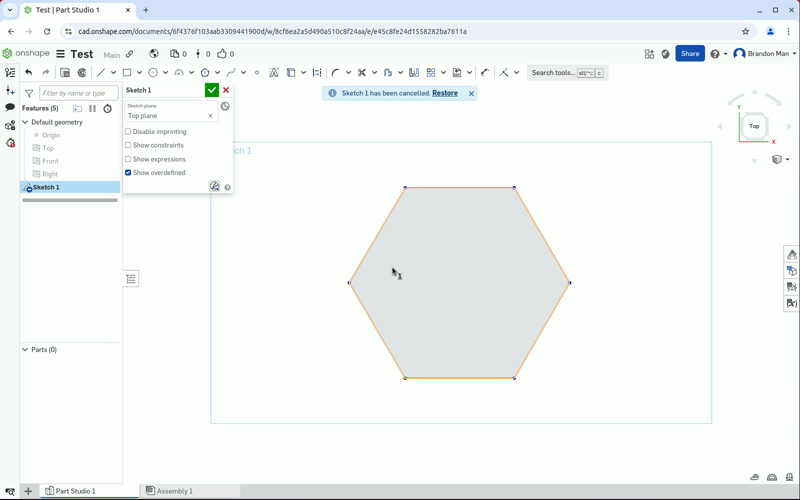
mouse_move(73, 352)
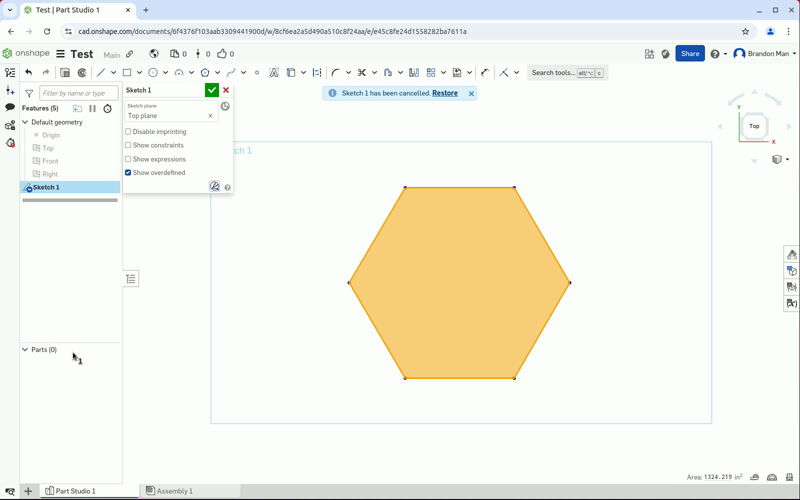
key(shift+y)
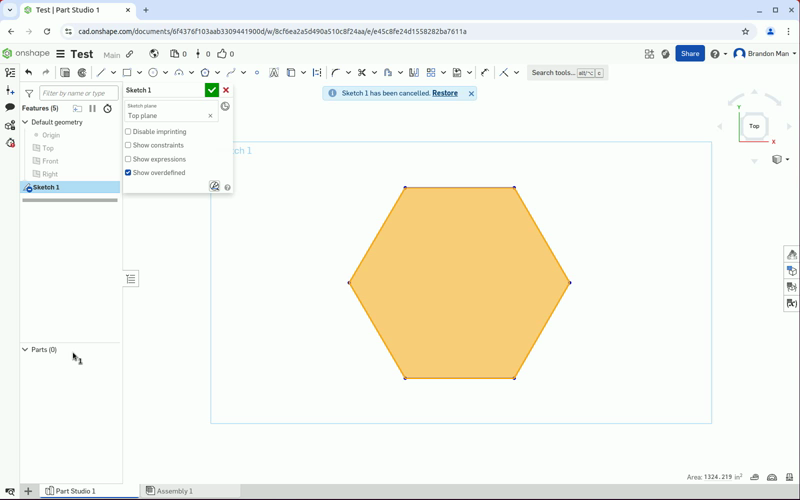
key(shift+e)
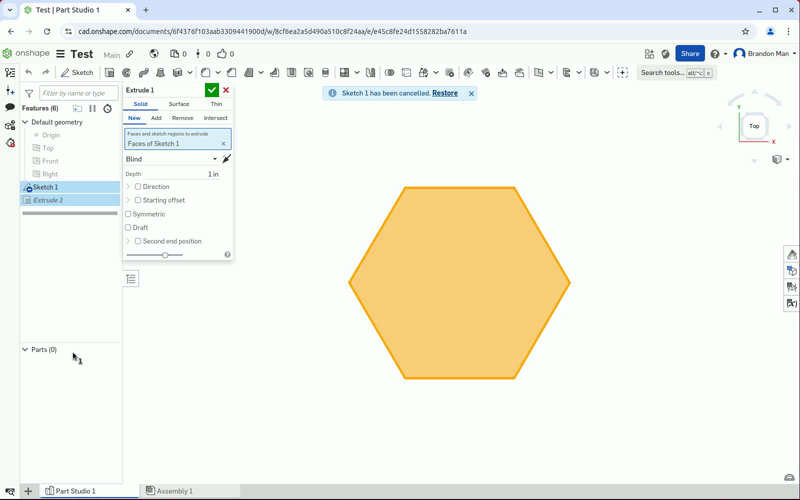
mouse_move(143, 106)
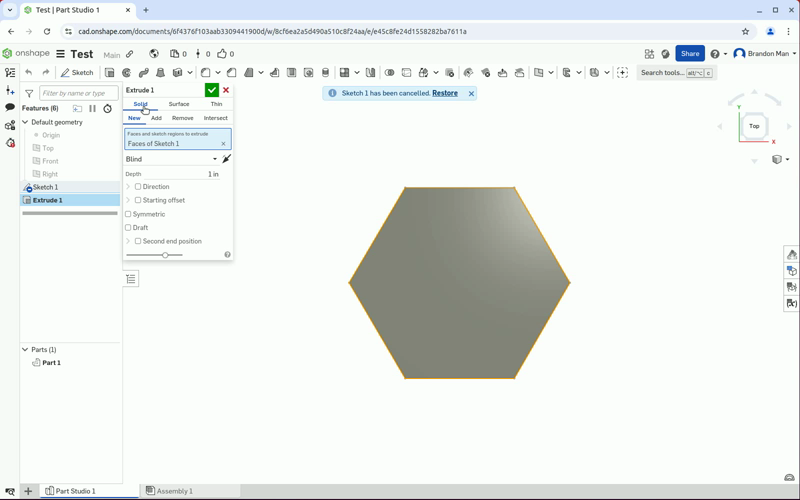
click(143, 106)
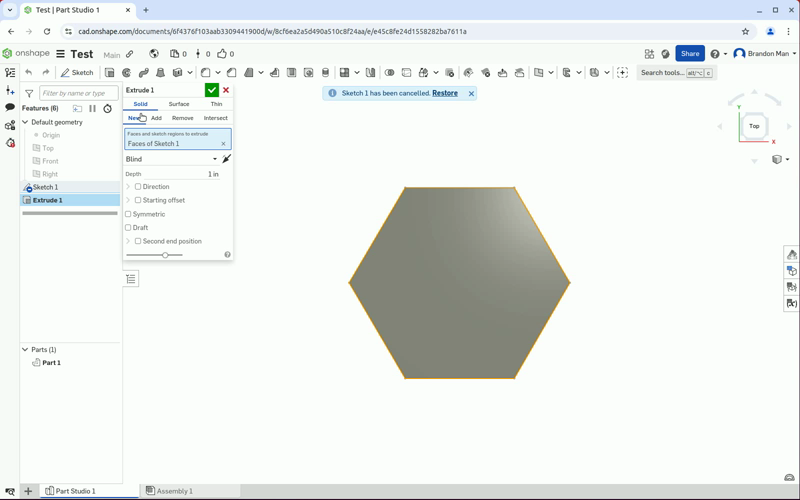
mouse_move(137, 120)
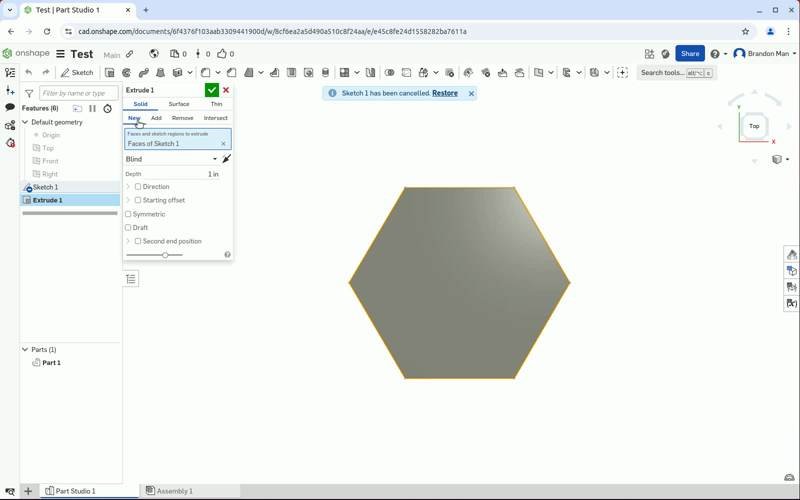
click(137, 120)
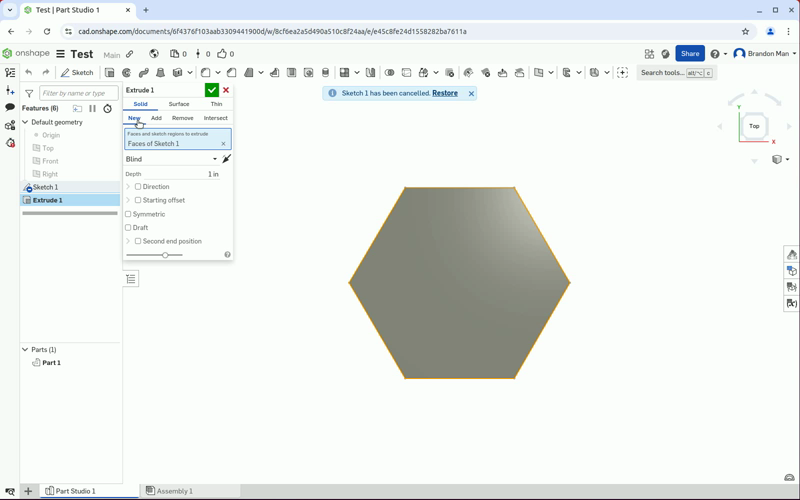
key(tab, 4)
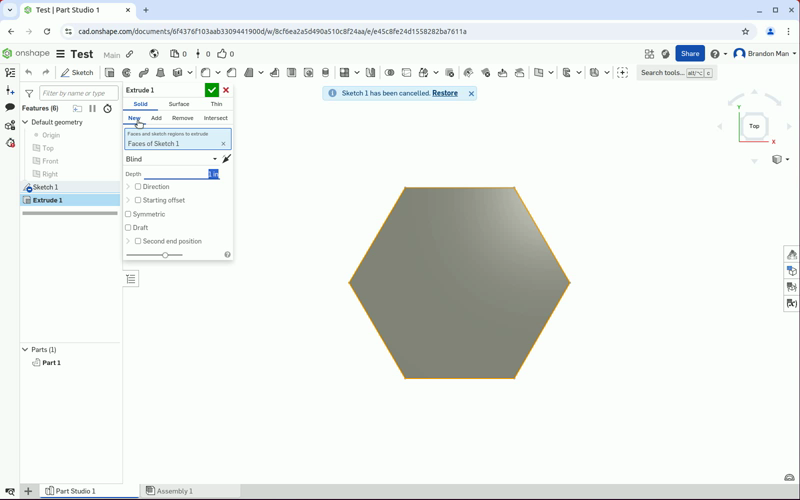
text(15.405)
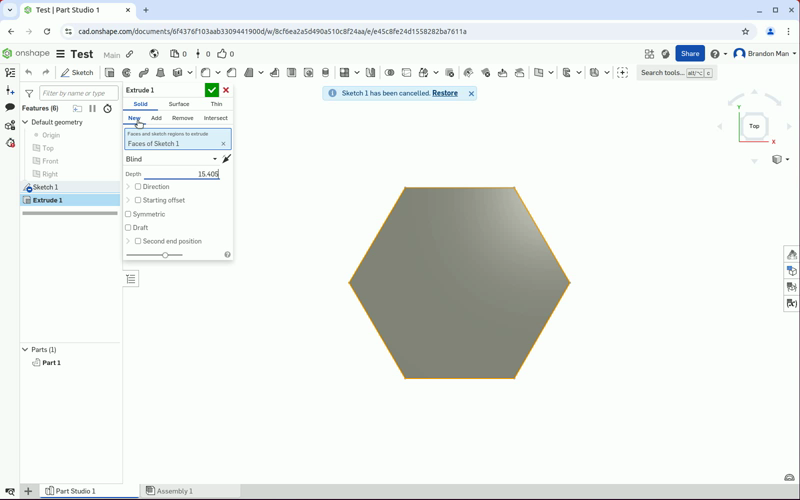
key(enter)
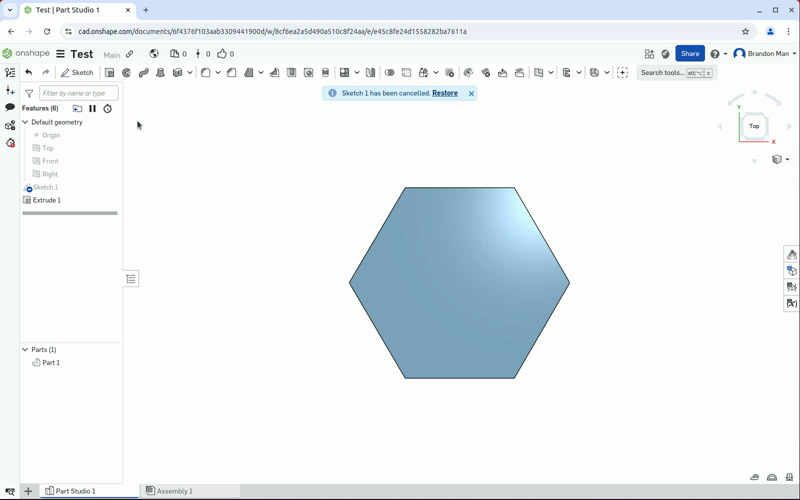
key(shift+h)
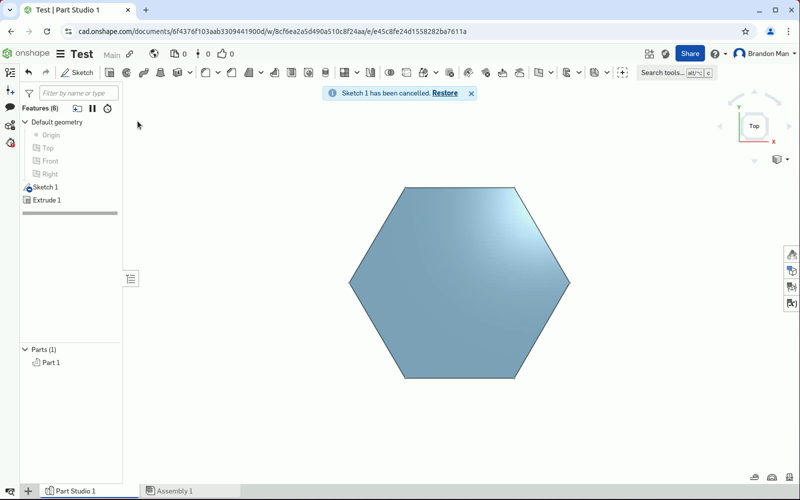
key(shift+h)
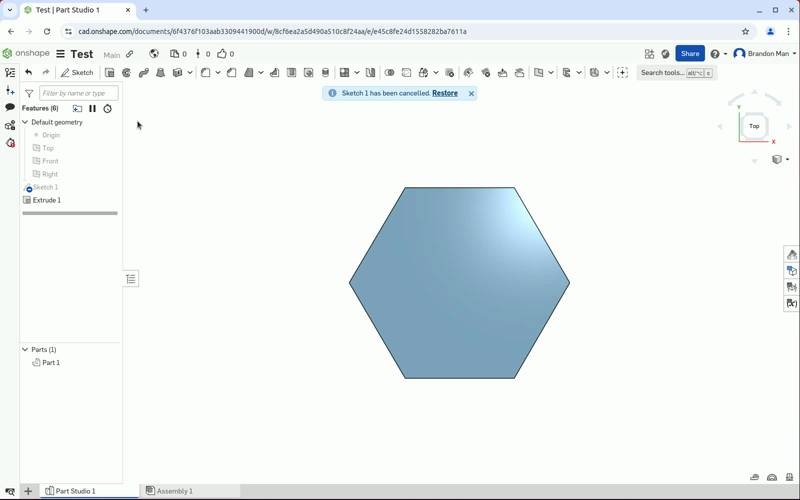
mouse_move(73, 189)
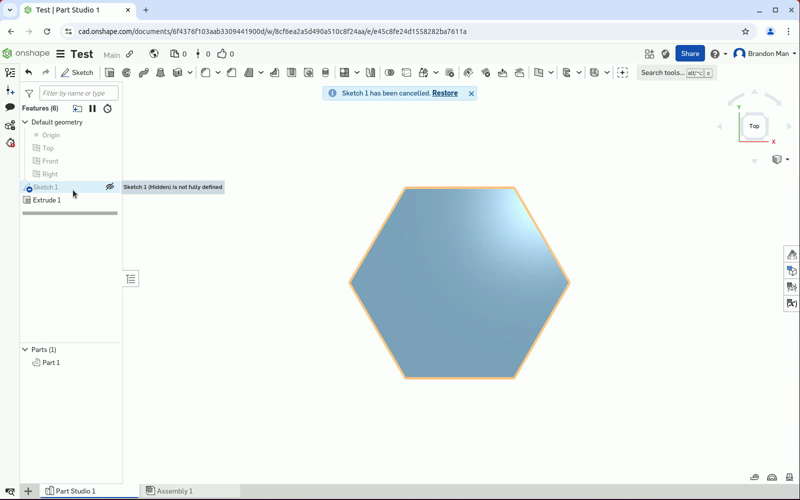
click(73, 189)
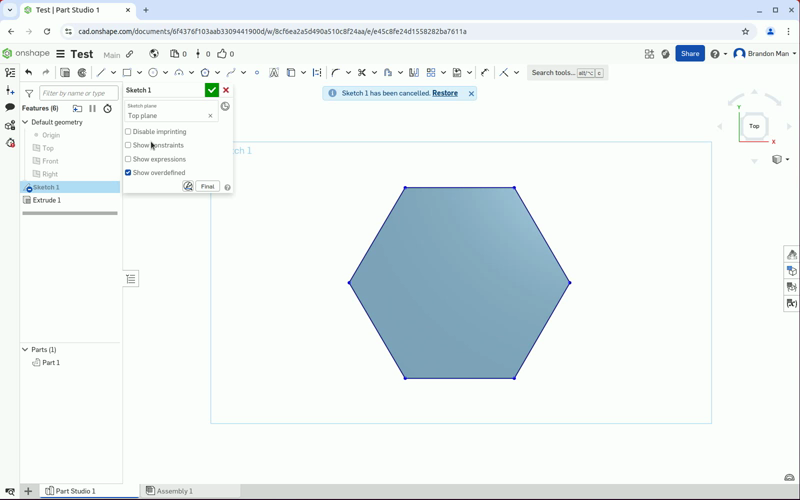
mouse_move(229, 92)
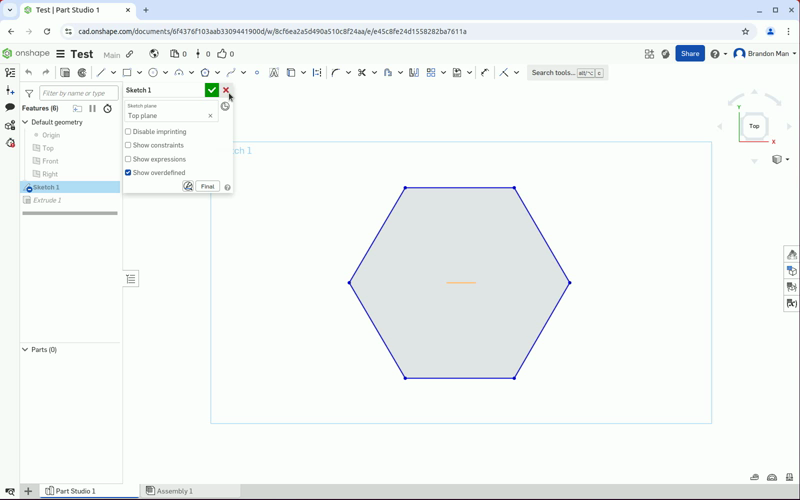
click(229, 92)
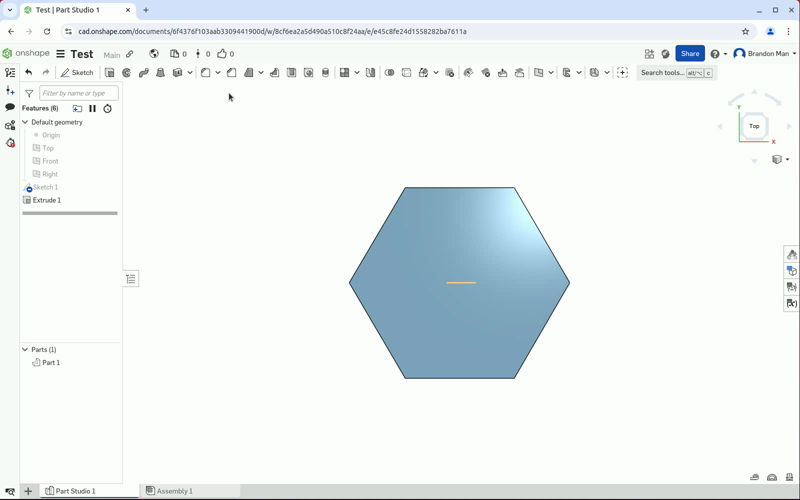
mouse_move(541, 75)
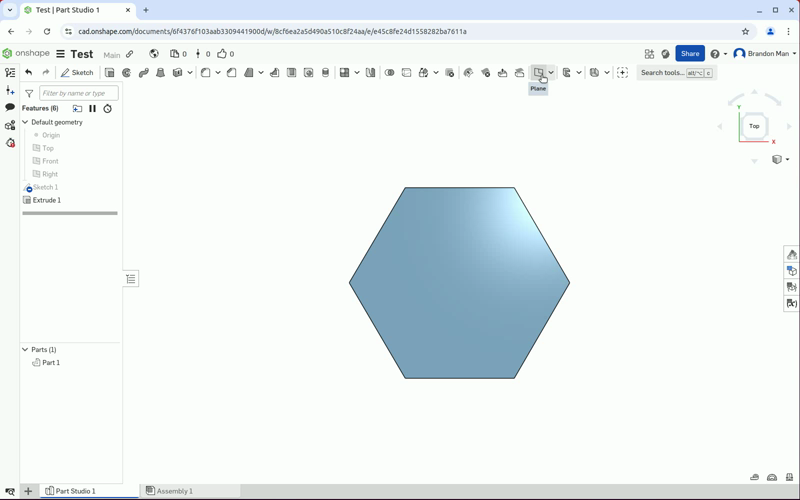
click(541, 75)
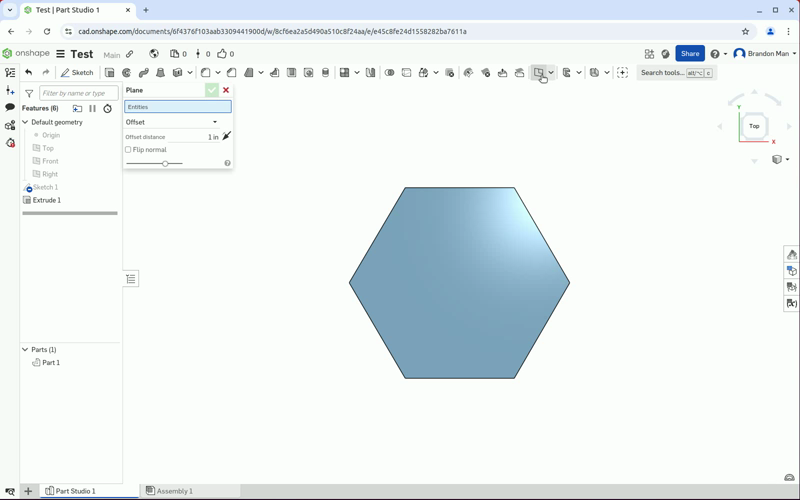
mouse_move(73, 150)
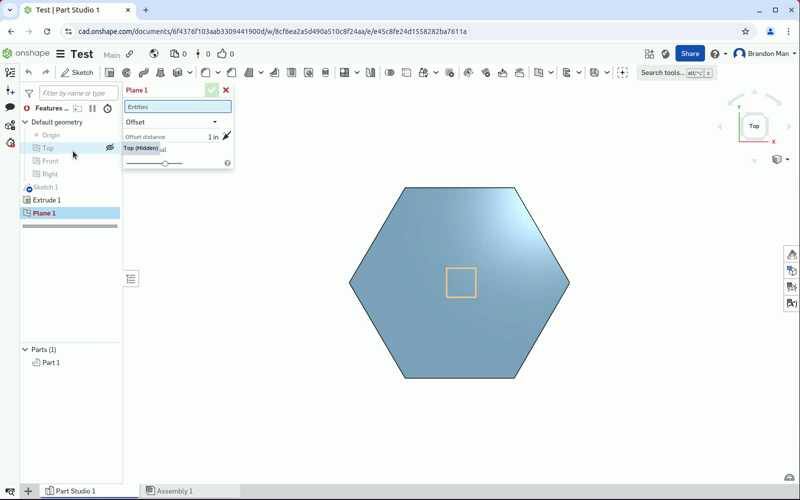
click(73, 150)
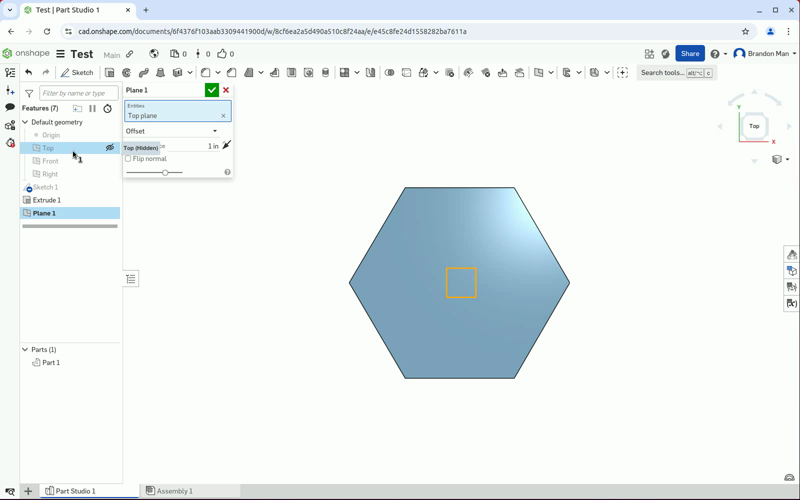
key(tab, 2)
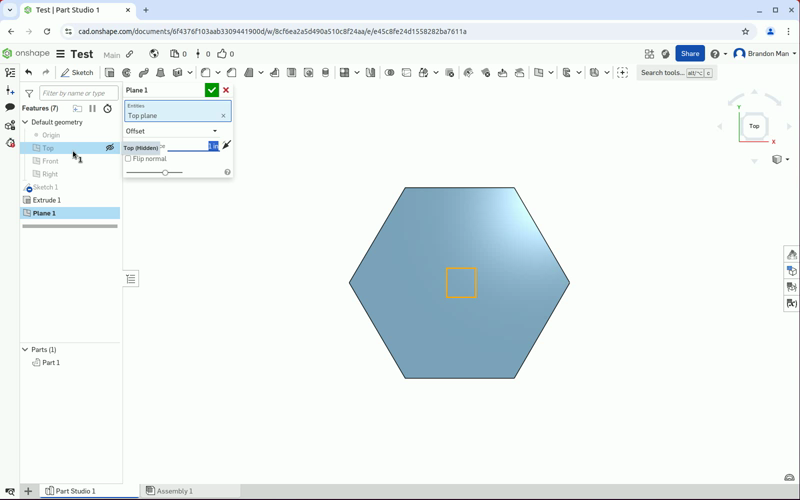
text(15.405)
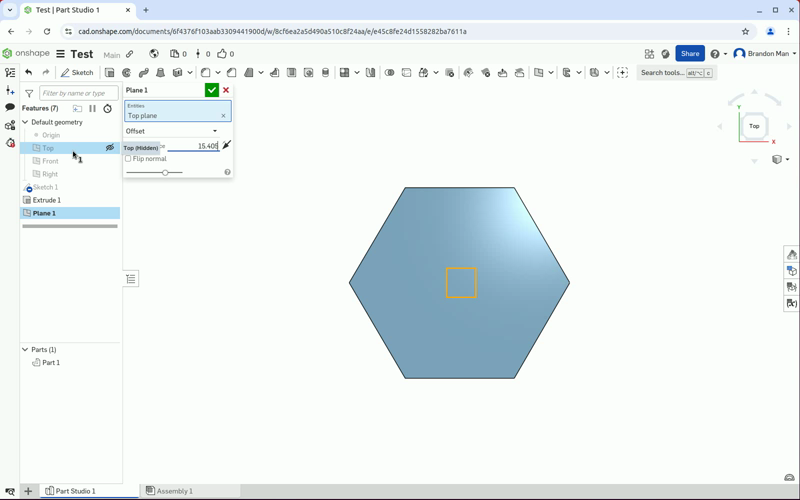
key(enter, 2)
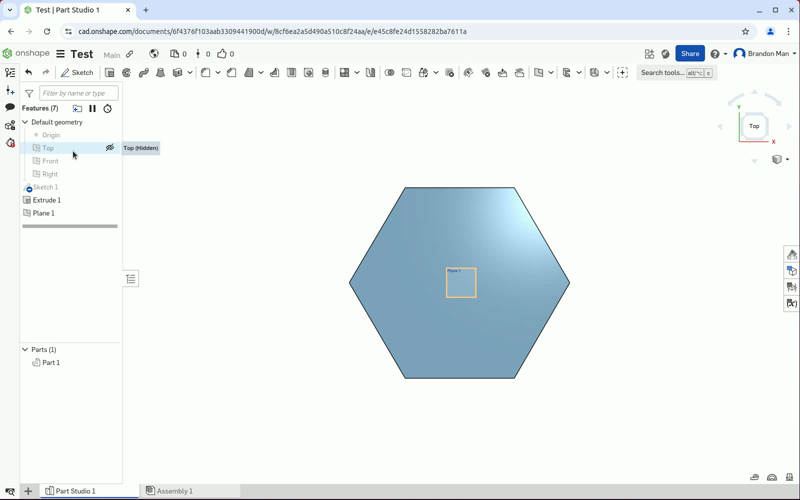
key(shift+s)
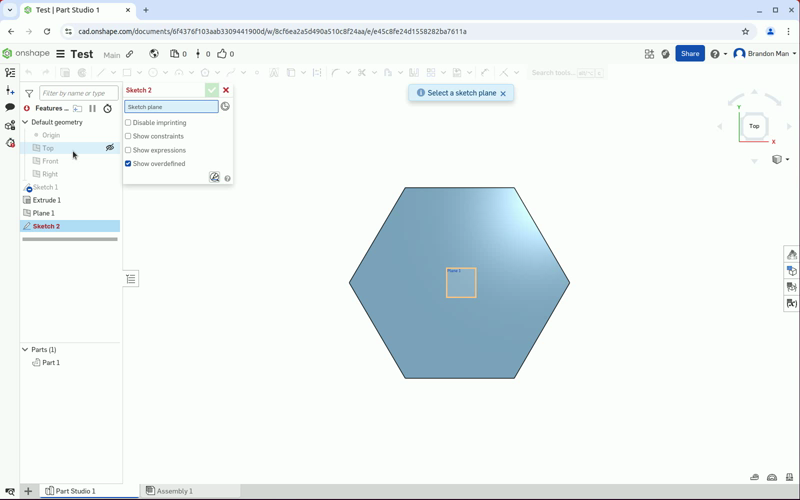
mouse_move(73, 215)
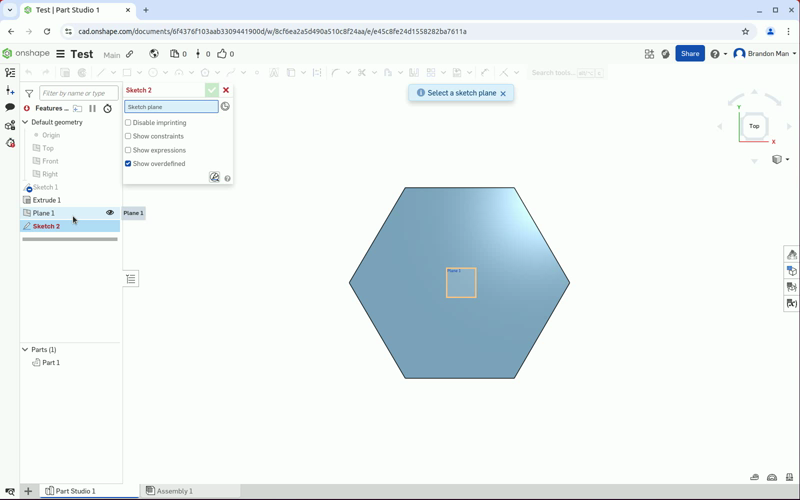
click(73, 215)
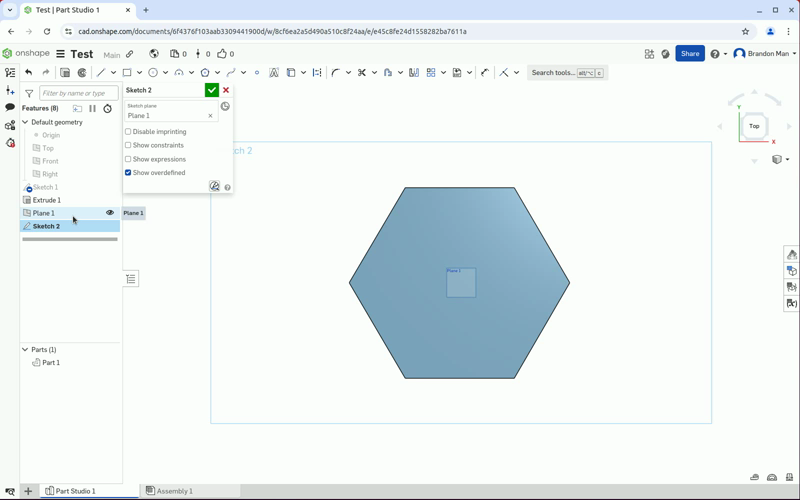
mouse_move(73, 352)
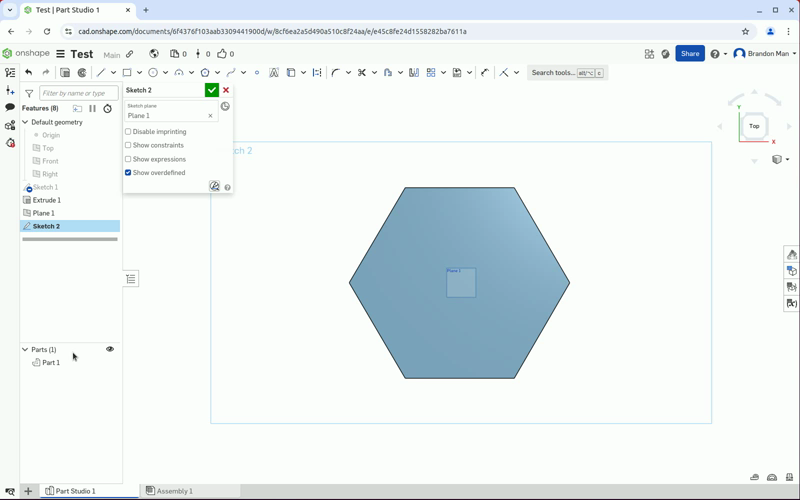
key(y)
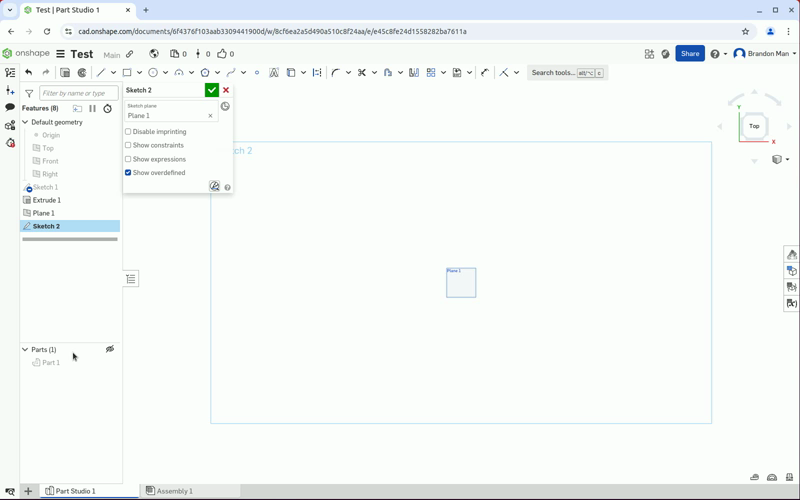
key(c)
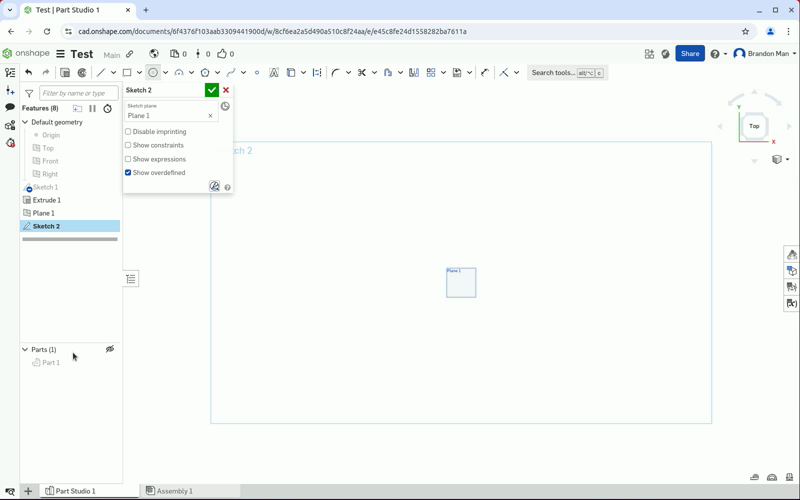
key_down(shift)
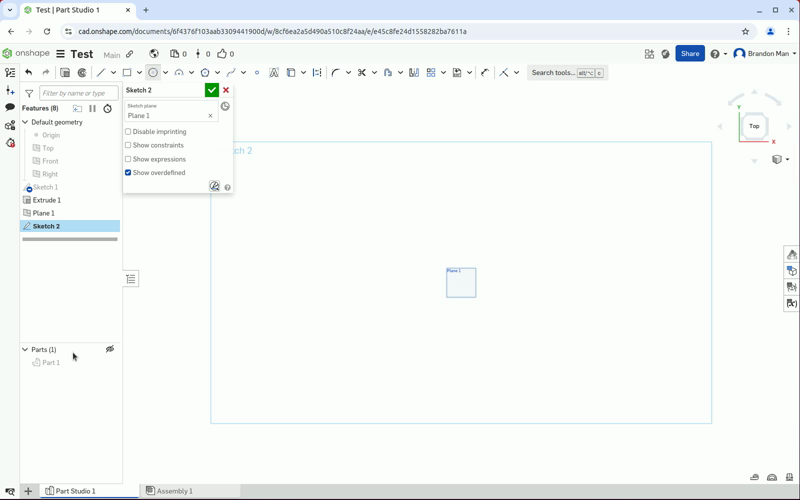
mouse_move(461, 282)
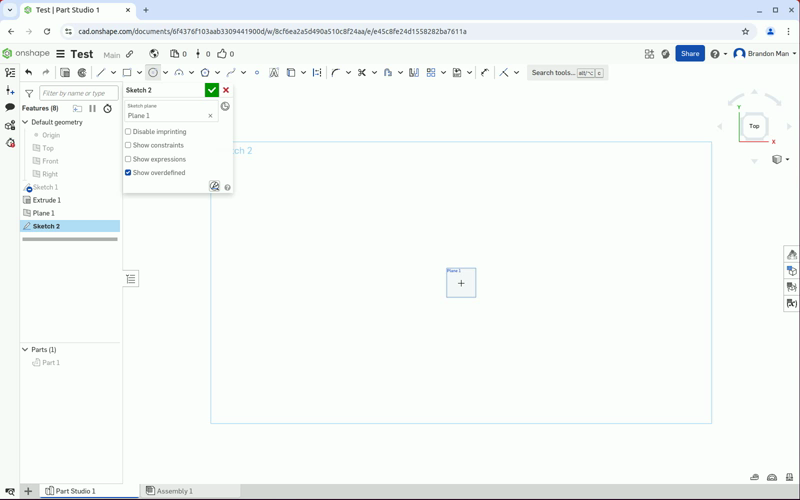
click(461, 282)
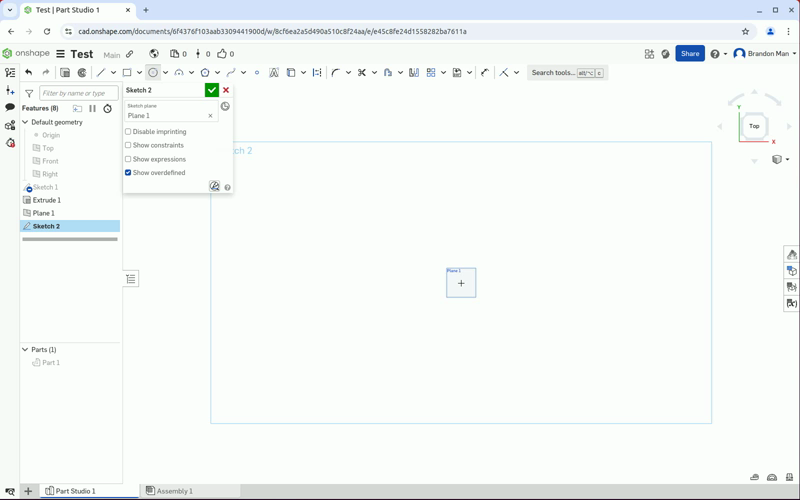
key_up(shift)
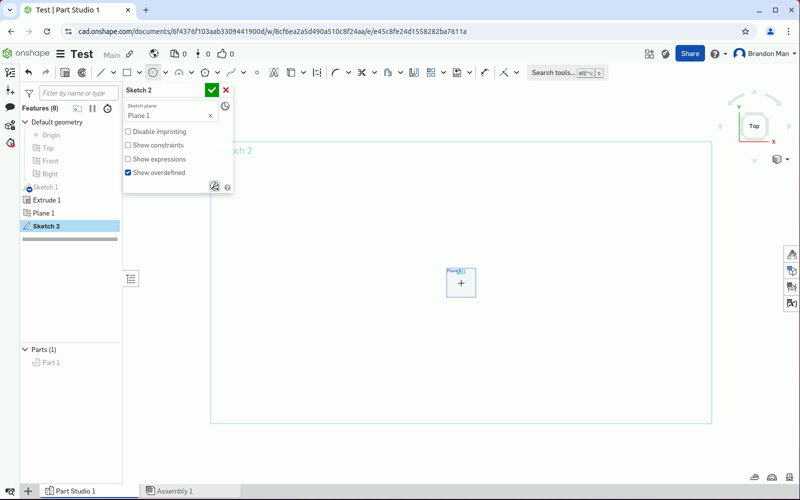
mouse_move(552, 282)
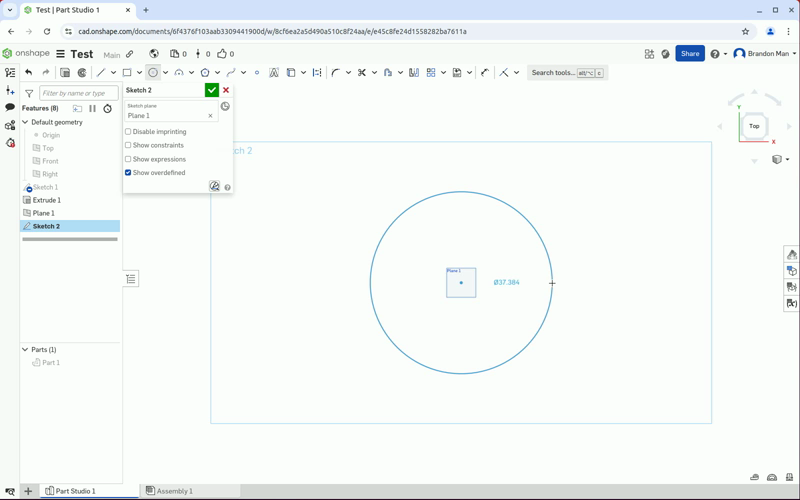
click(552, 282)
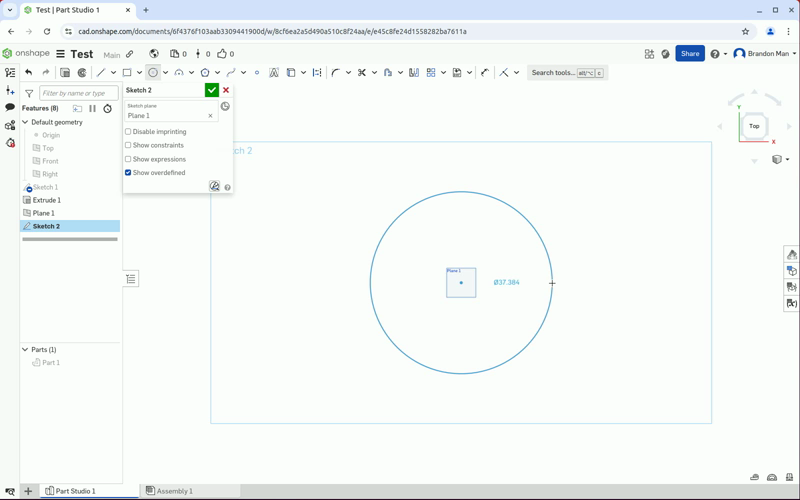
key(esc)
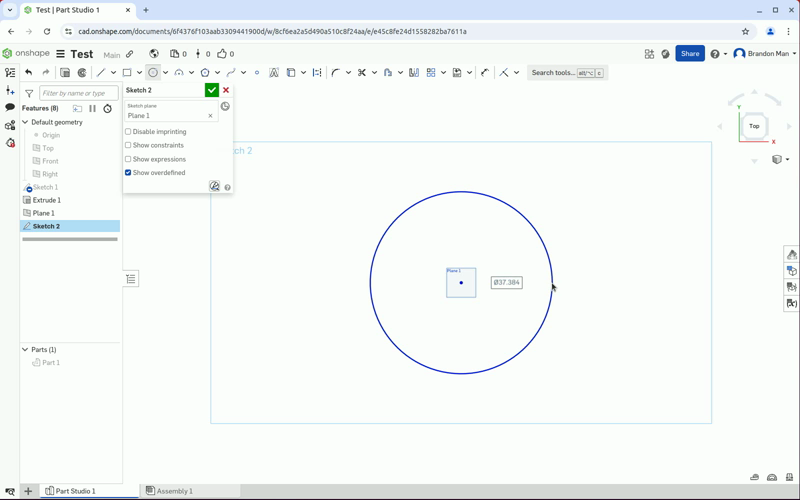
mouse_move(478, 272)
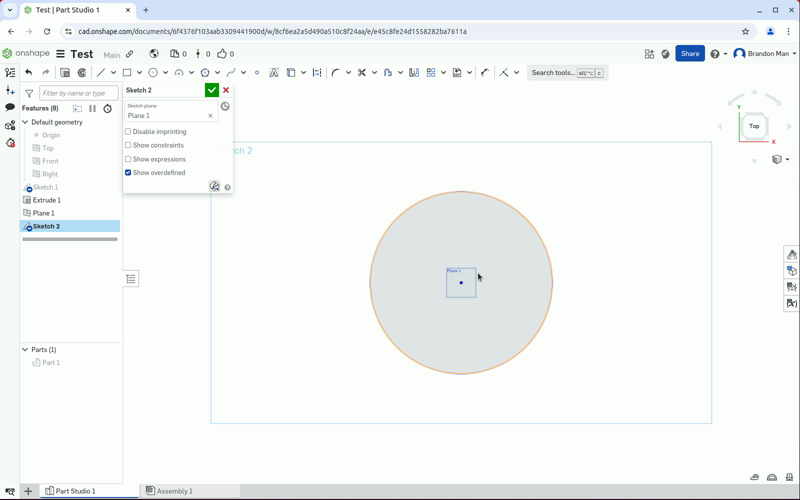
click(478, 272)
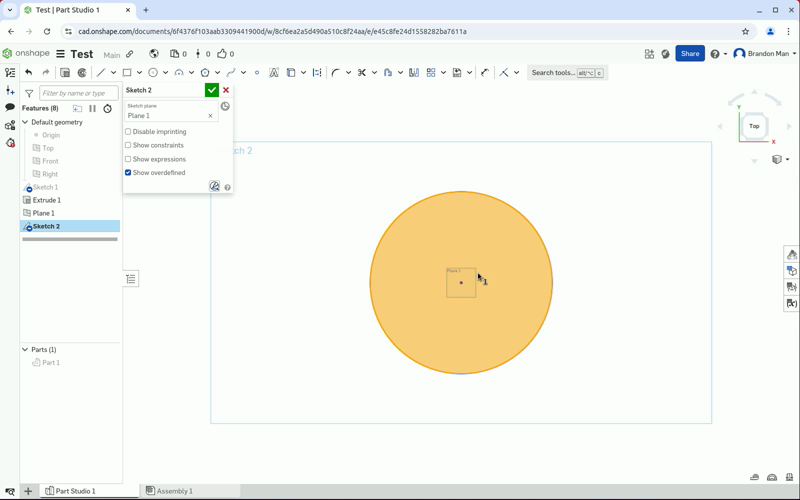
mouse_move(73, 352)
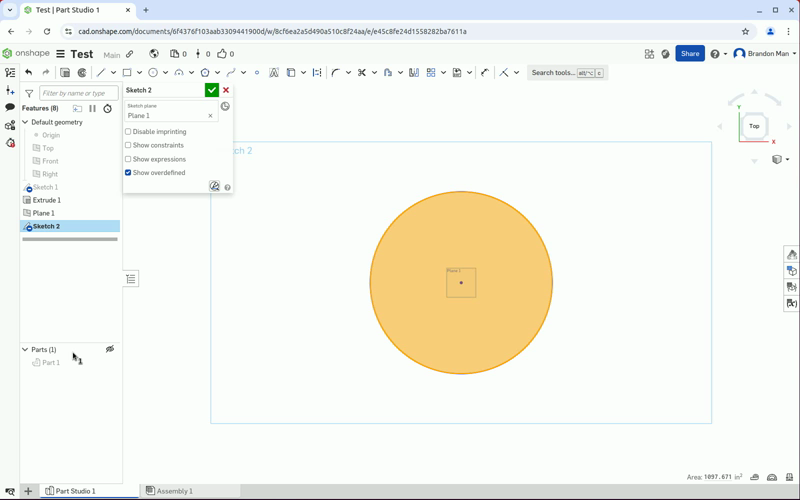
key(shift+y)
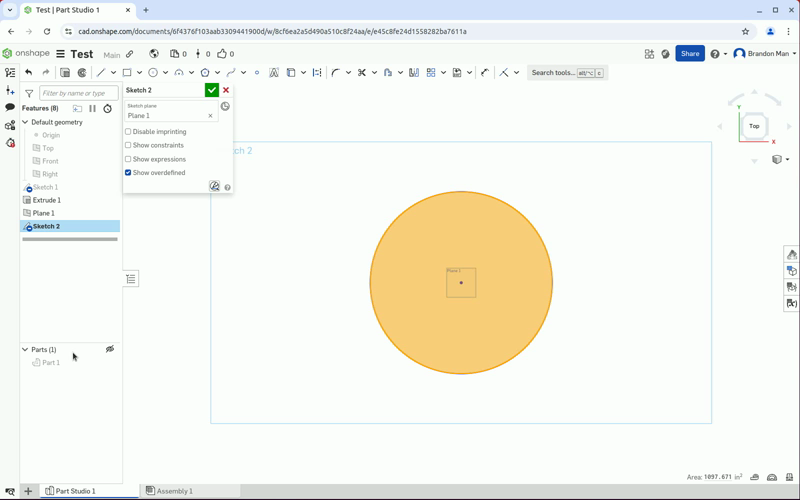
key(shift+e)
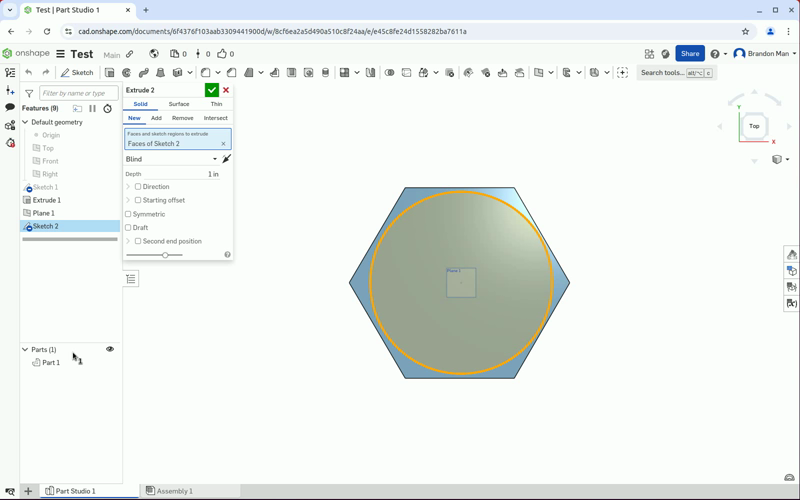
mouse_move(143, 106)
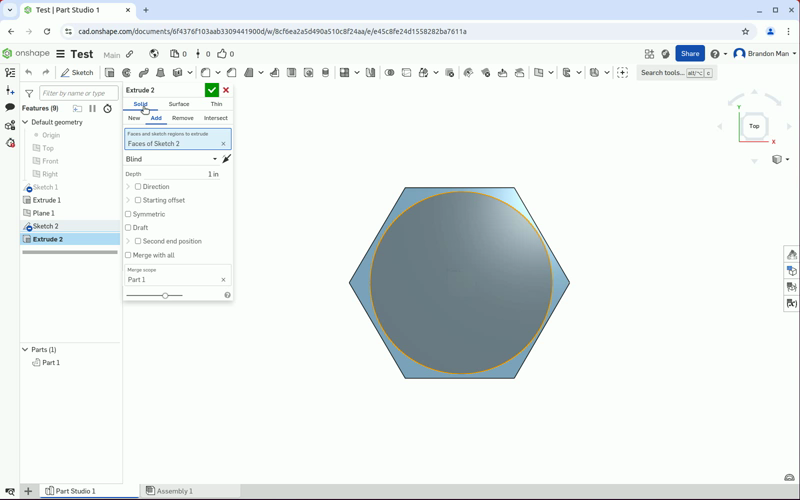
click(143, 106)
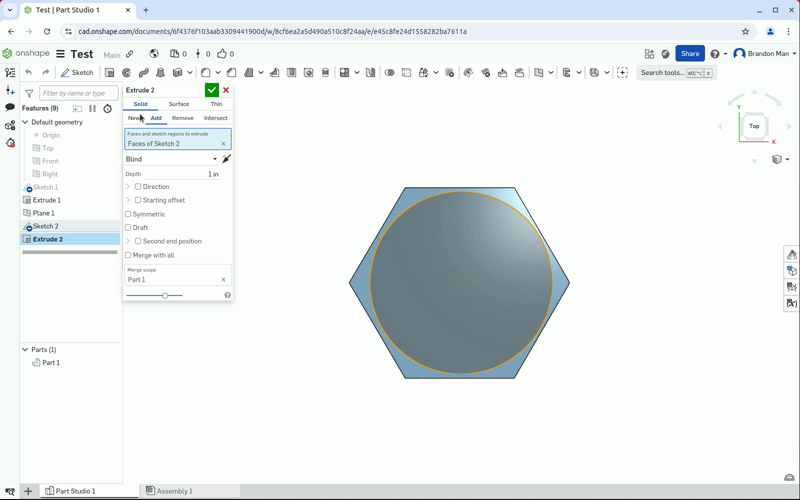
mouse_move(137, 120)
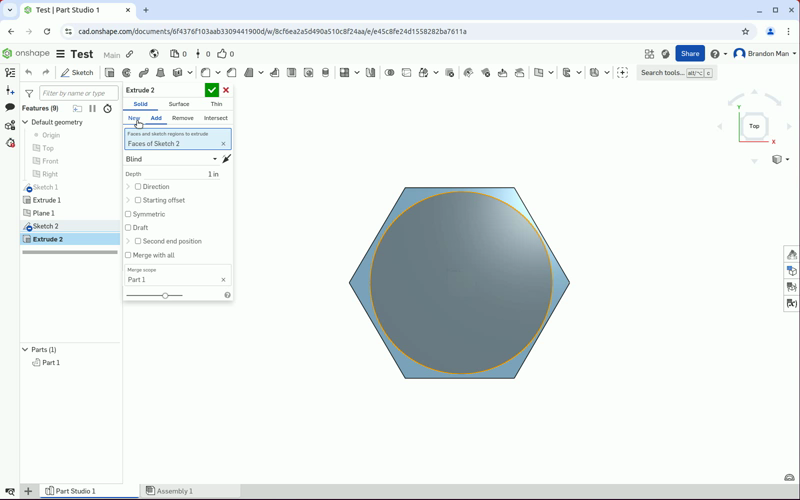
click(137, 120)
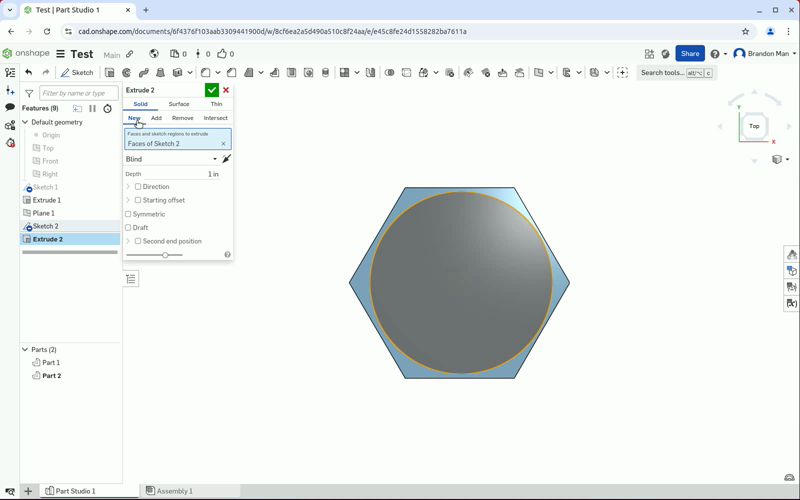
key(tab, 4)
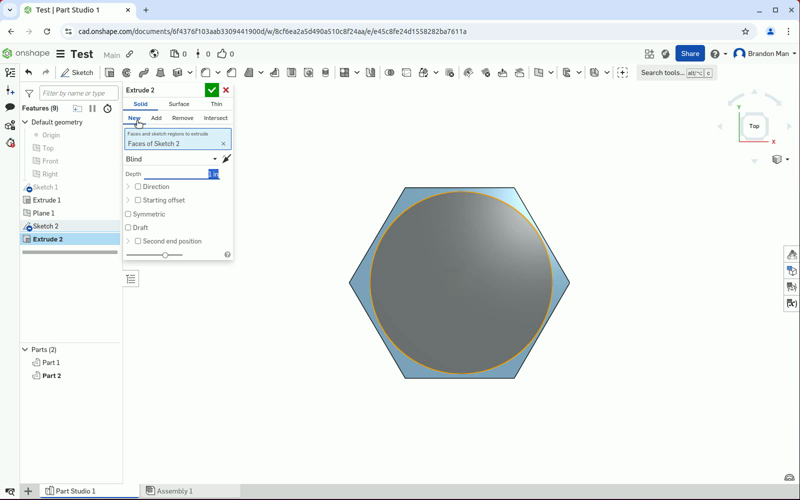
text(7.703)
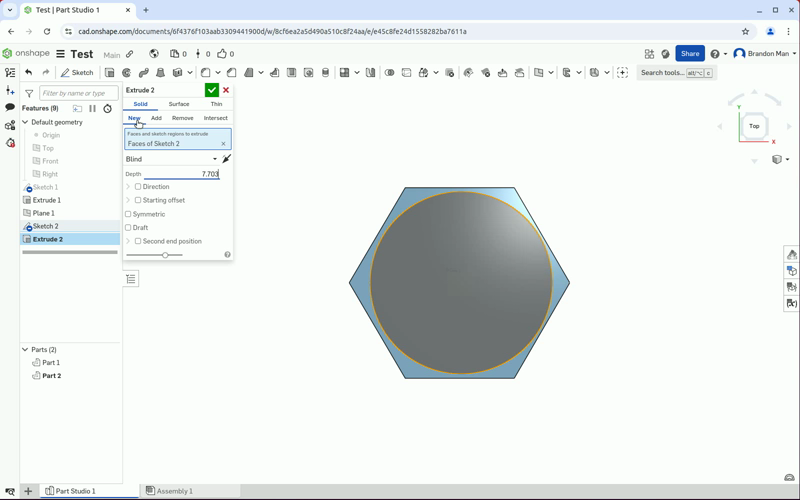
key(enter)
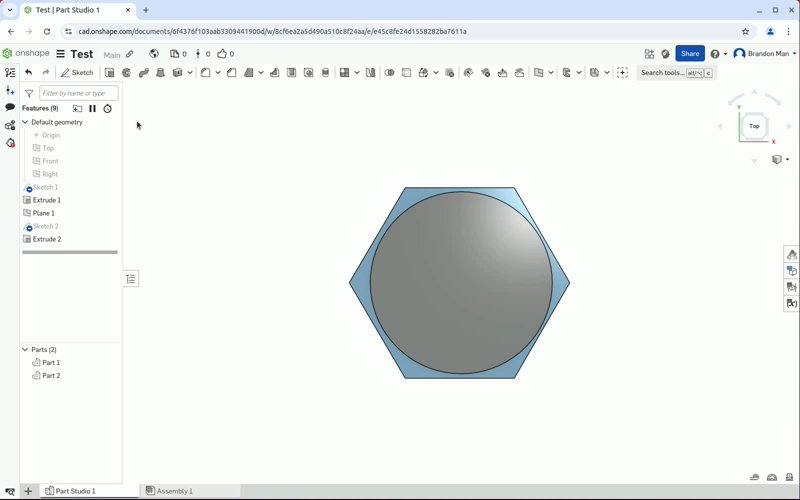
key(shift+h)
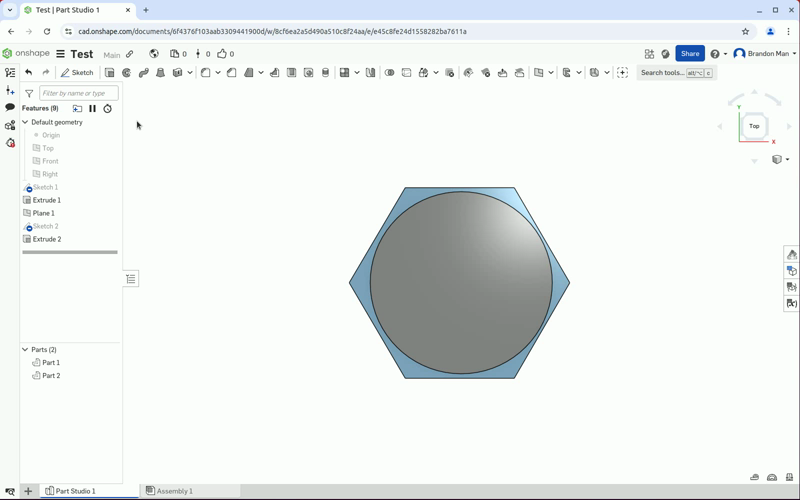
key(shift+h)
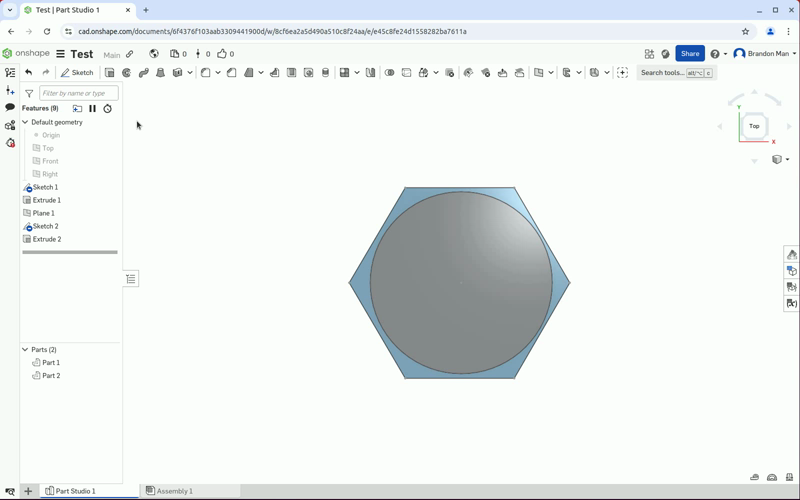
key(shift+7)
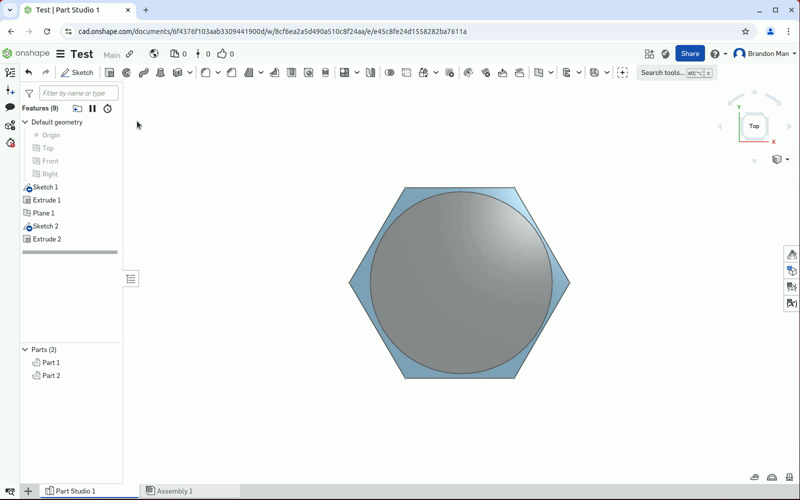
key(up, 3)
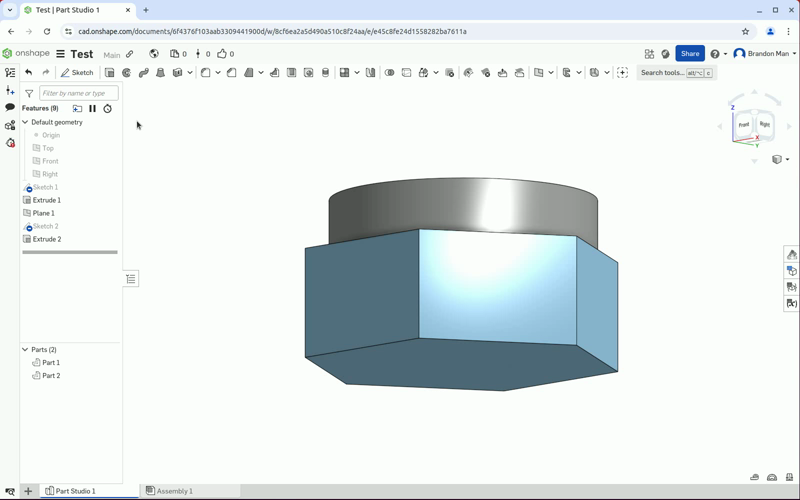
key(left, 3)
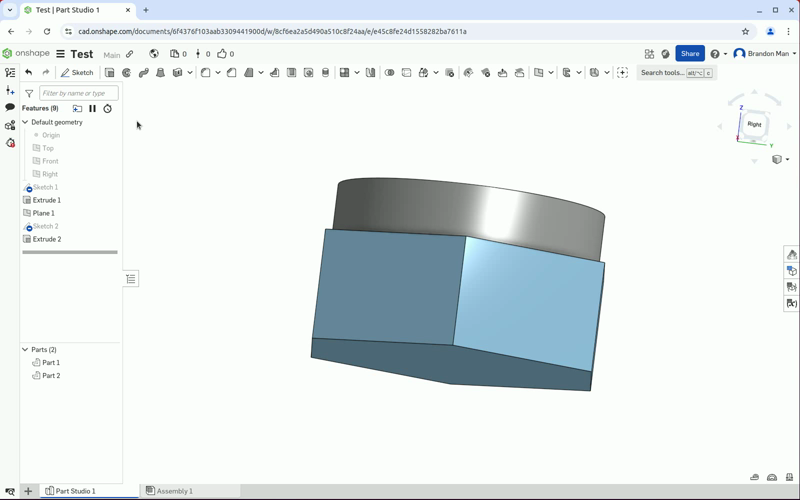
key(right, 3)
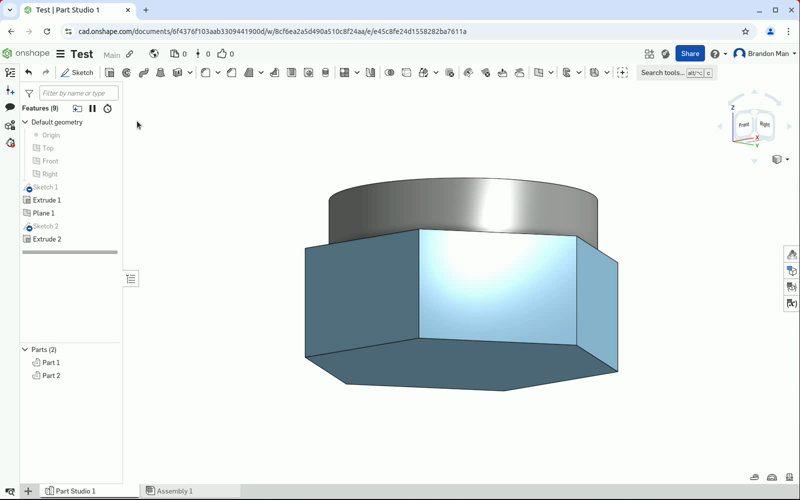
key(down, 3)
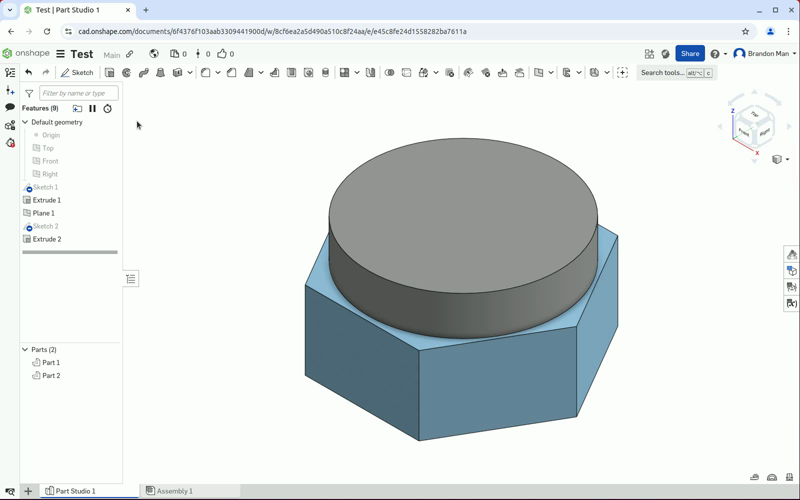
mouse_move(73, 189)
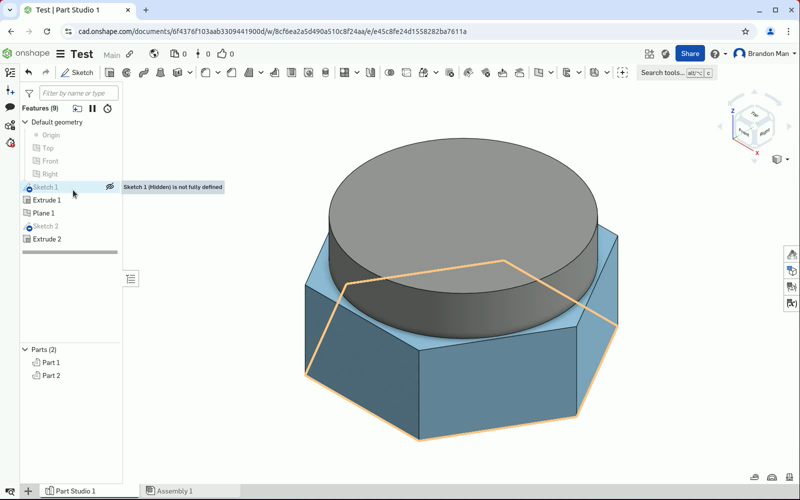
click(73, 189)